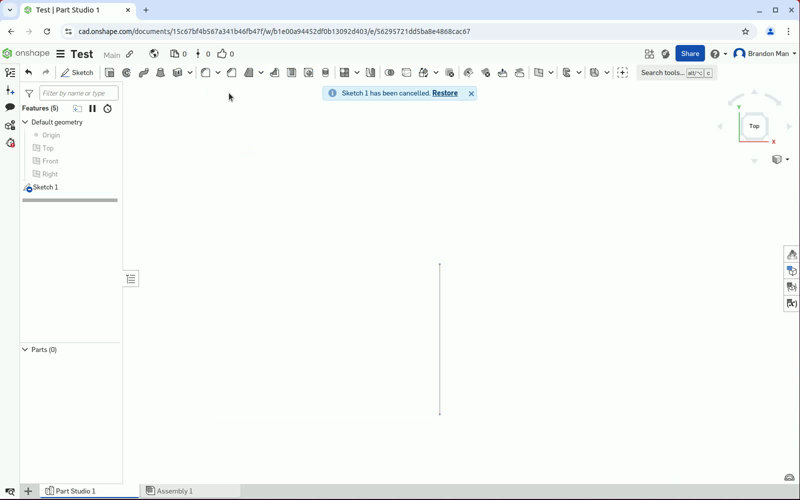
key(shift+h)
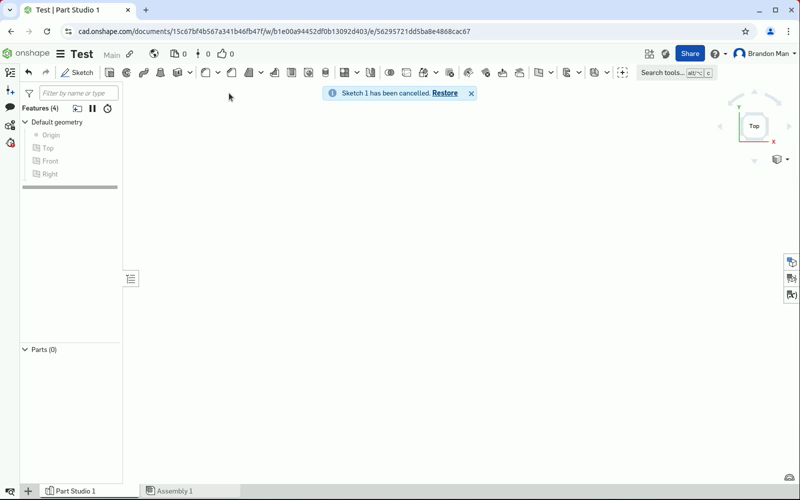
mouse_move(73, 352)
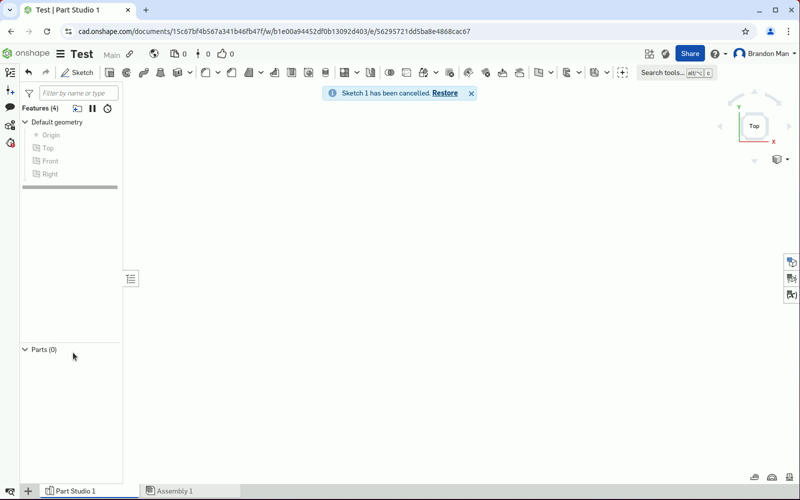
key(y)
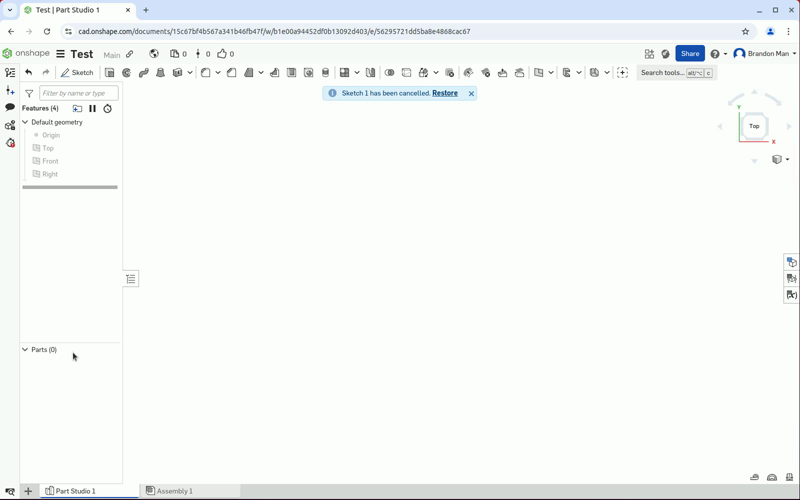
key(shift+p)
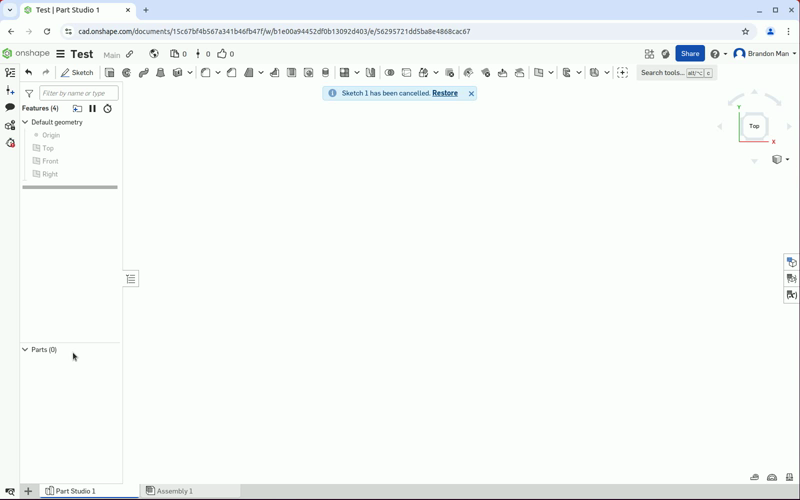
key(space)
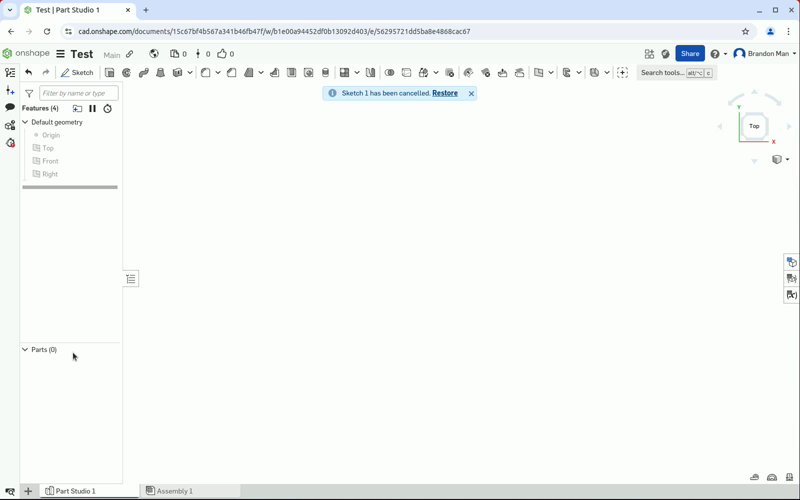
key_down(shift)
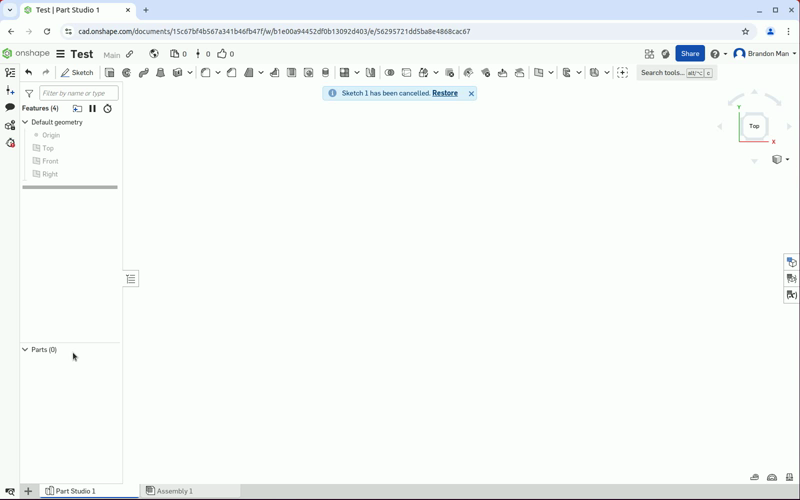
key(up)
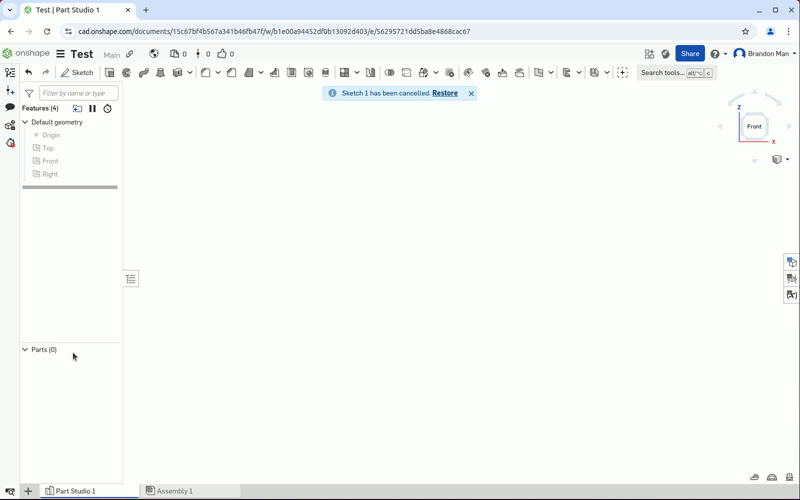
key_up(shift)
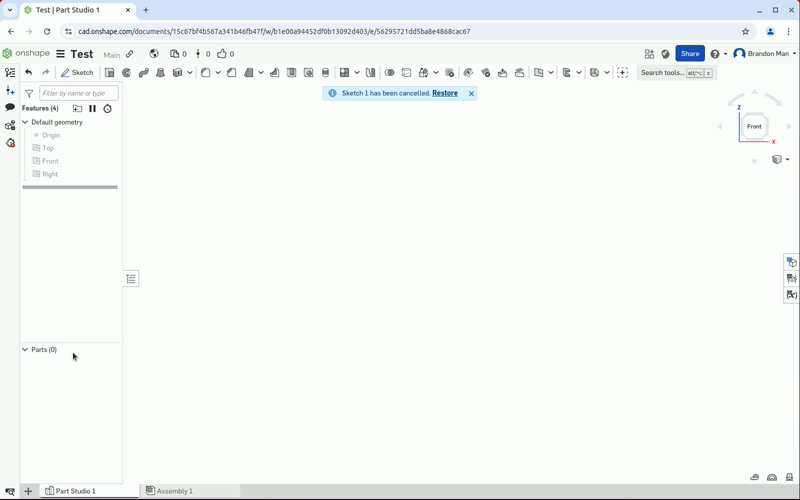
mouse_move(73, 352)
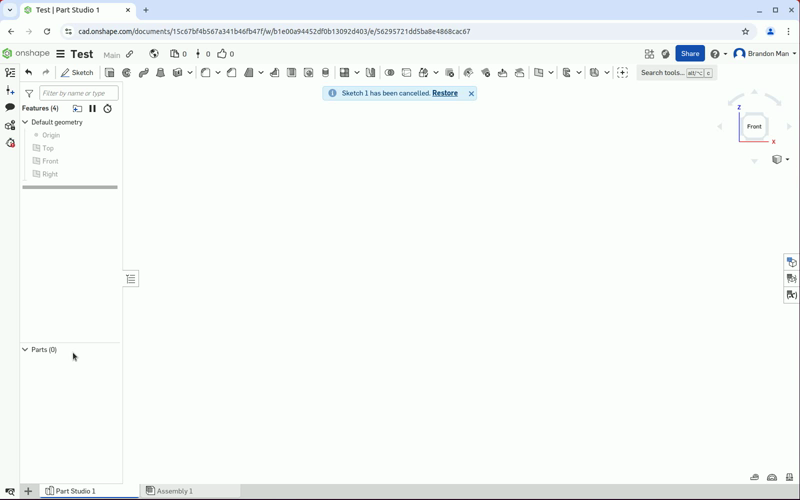
key(shift+y)
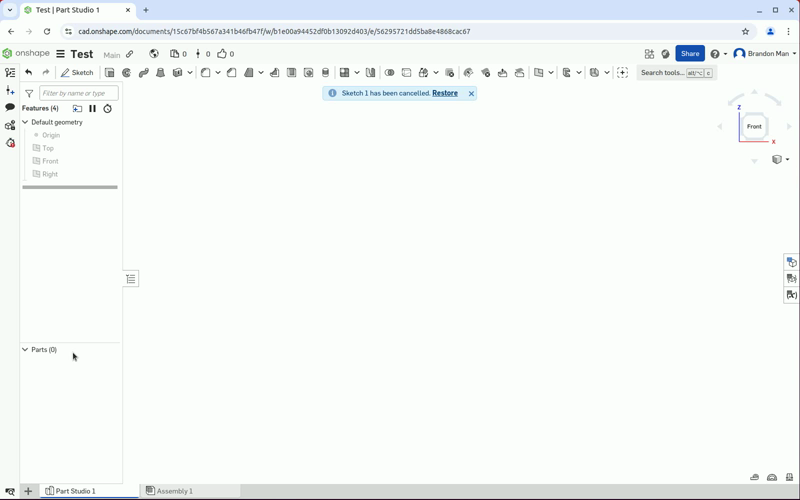
key(shift+s)
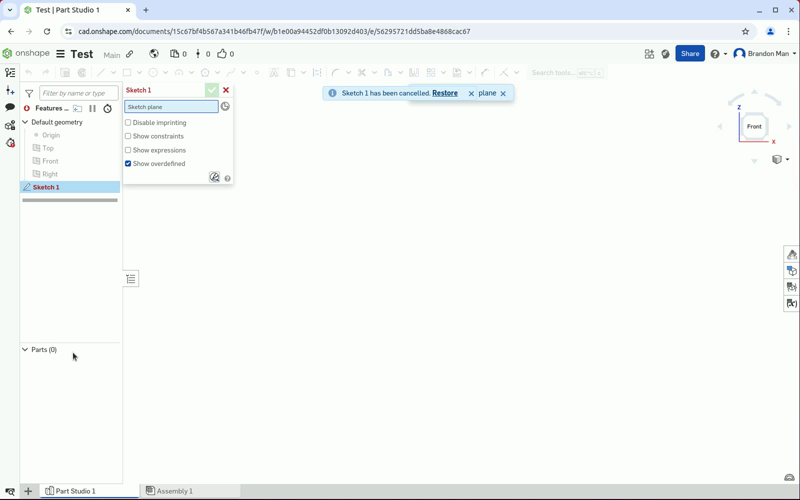
mouse_move(73, 163)
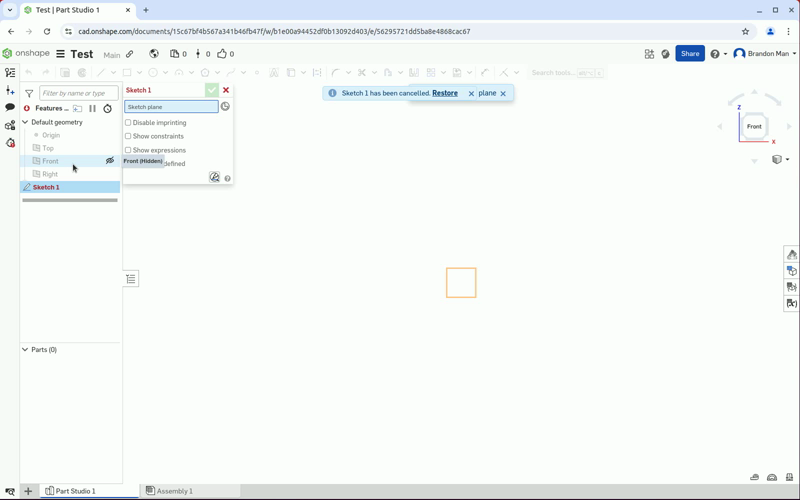
click(73, 163)
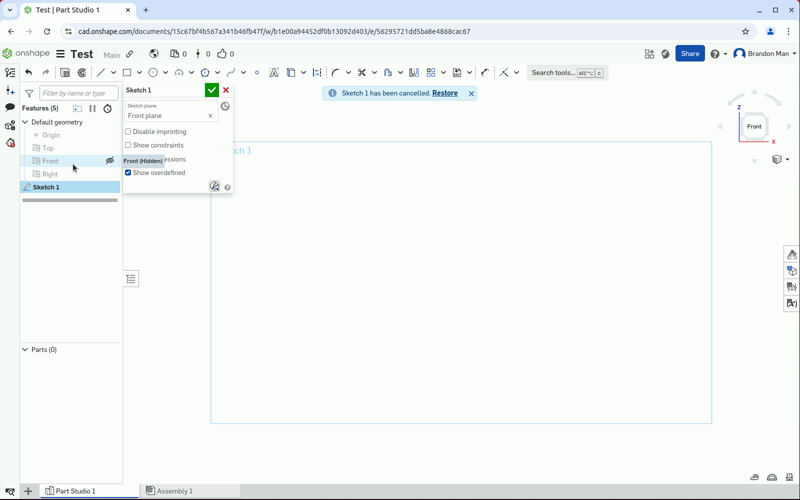
mouse_move(73, 352)
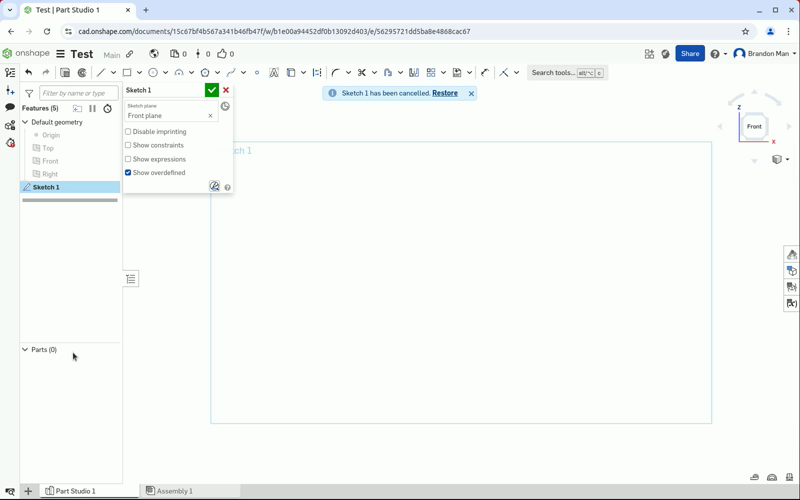
key(y)
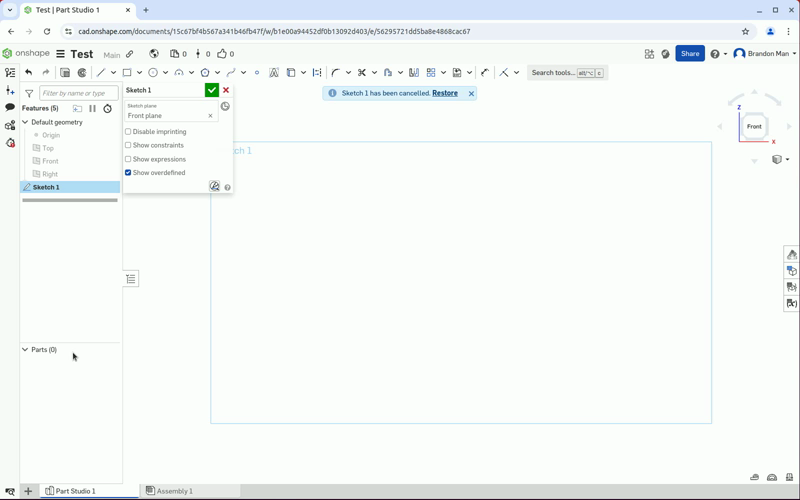
key(c)
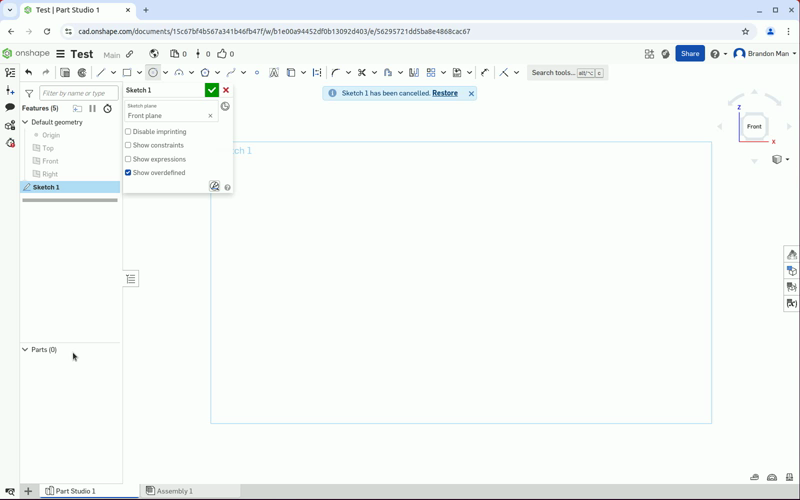
key_down(shift)
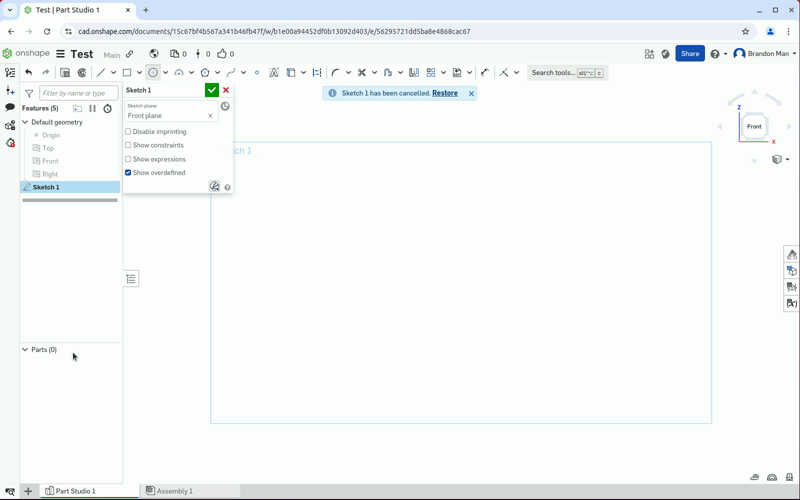
mouse_move(461, 282)
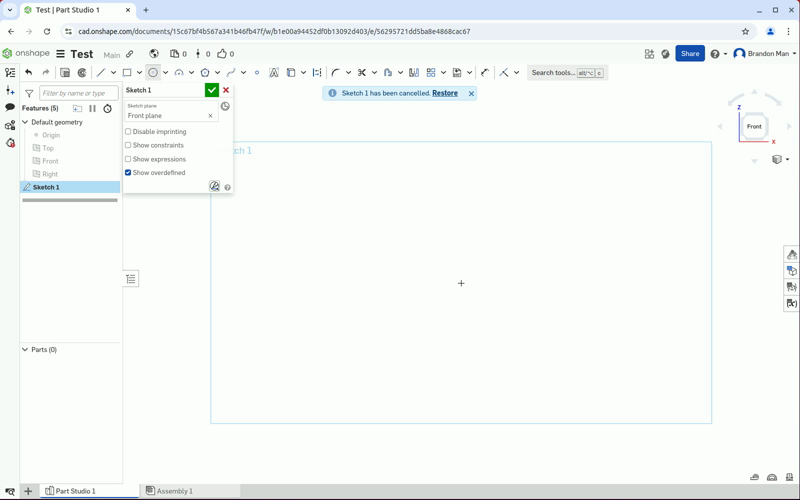
click(461, 282)
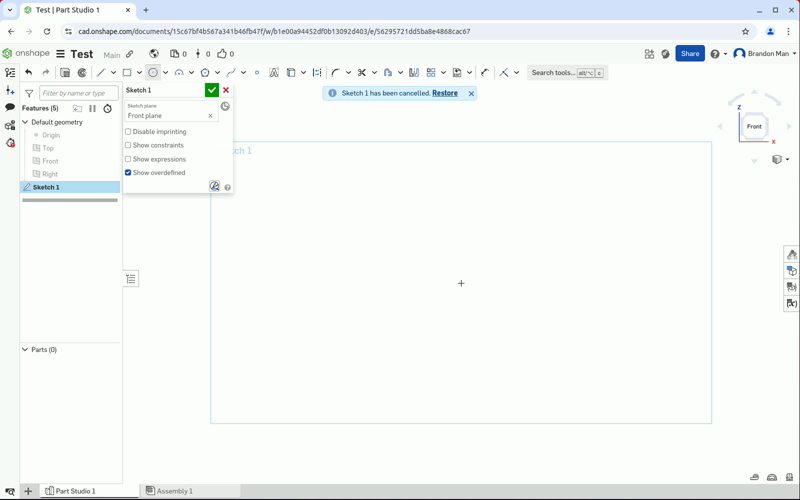
key_up(shift)
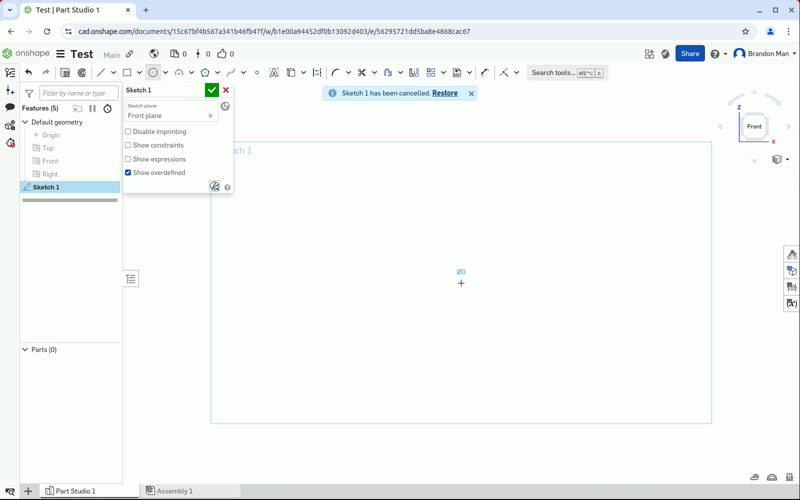
mouse_move(574, 282)
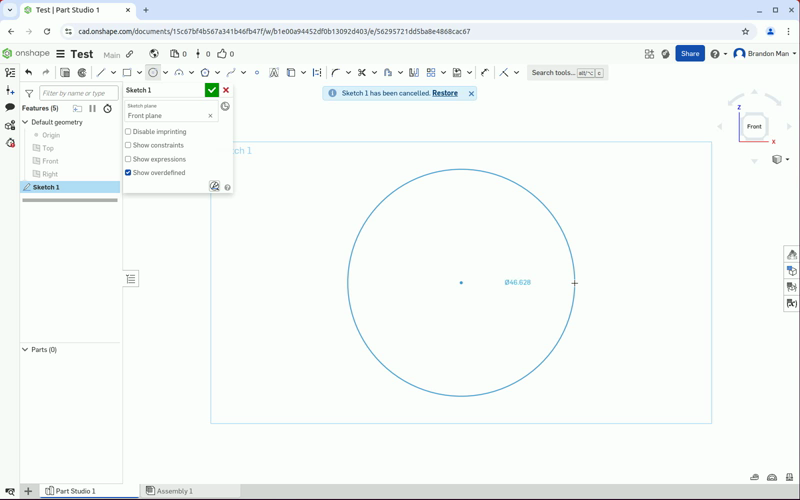
click(574, 282)
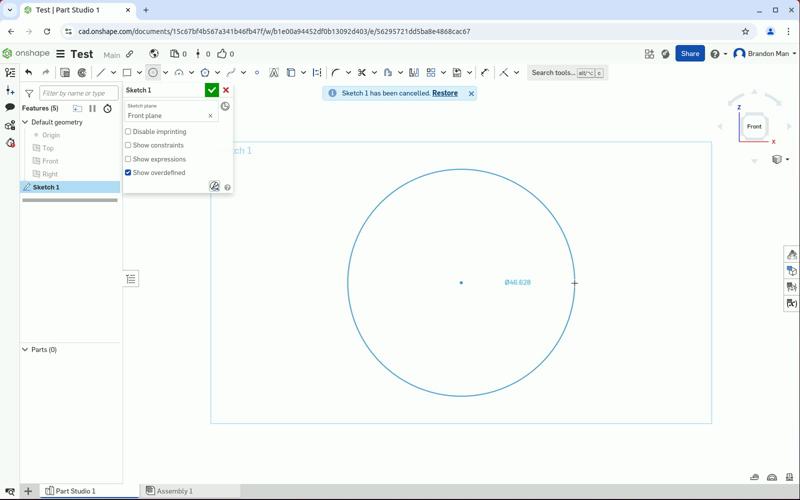
key(esc)
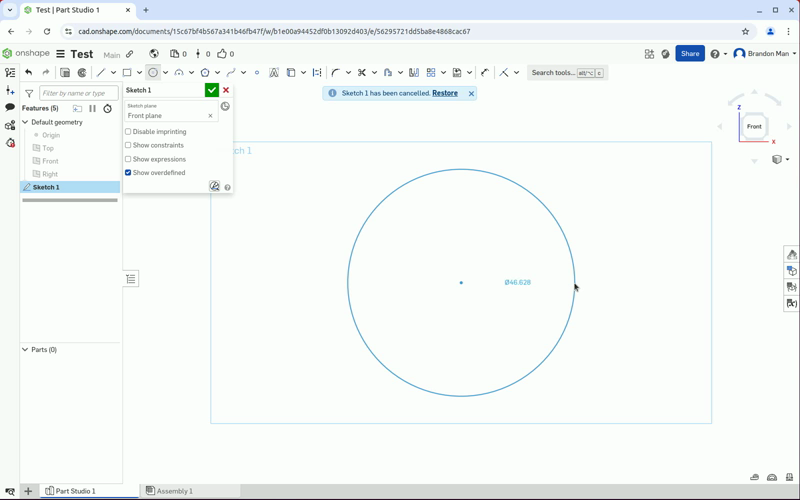
key(c)
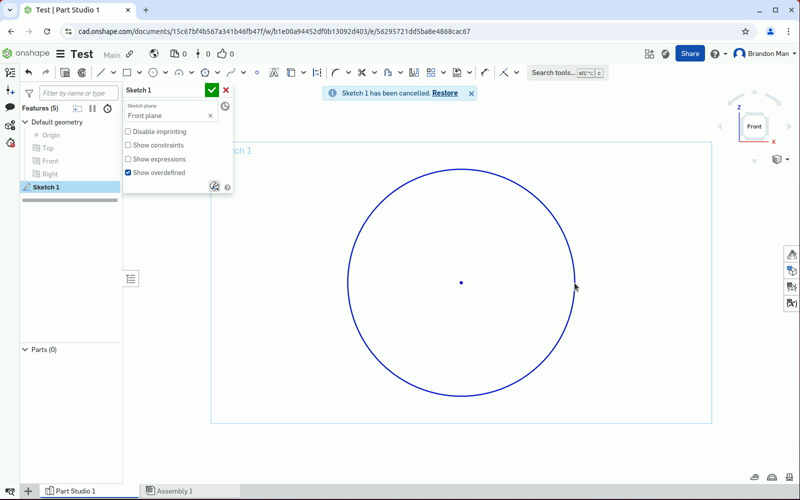
key_down(shift)
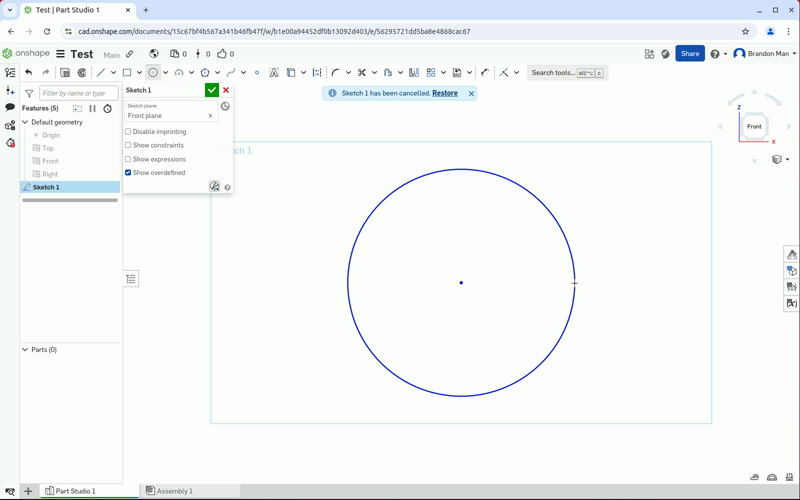
mouse_move(461, 282)
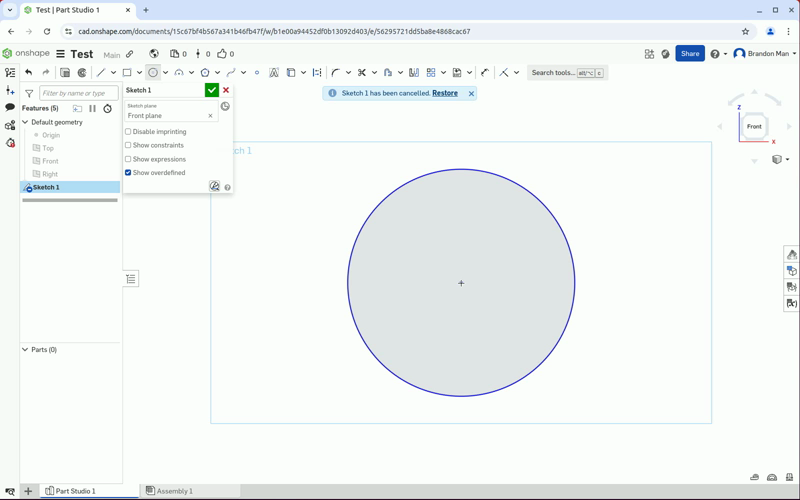
click(461, 282)
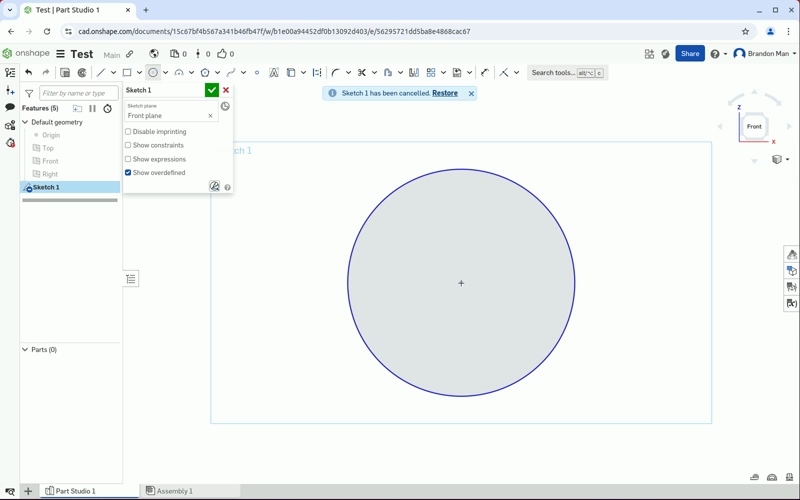
key_up(shift)
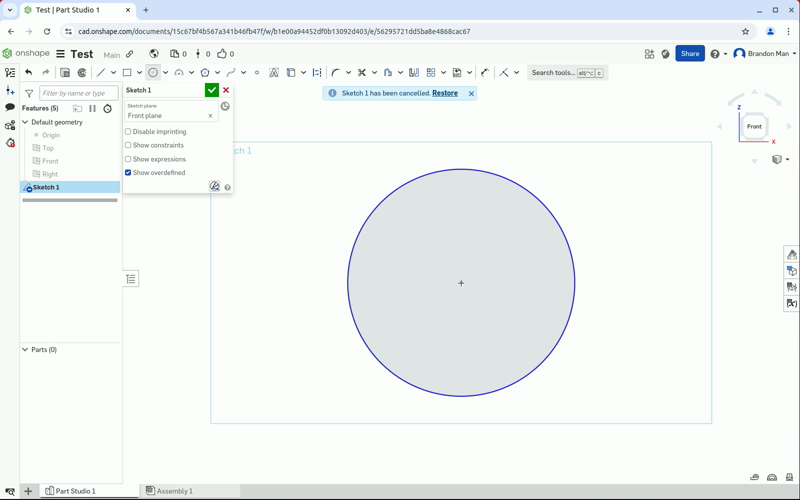
mouse_move(558, 282)
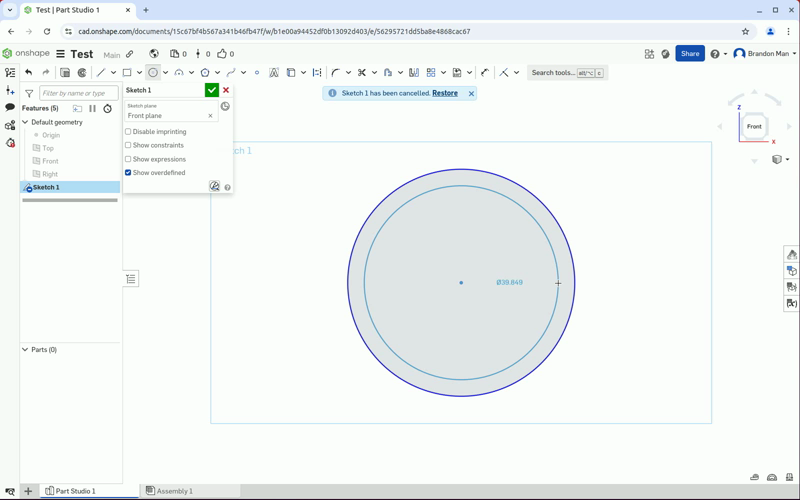
click(558, 282)
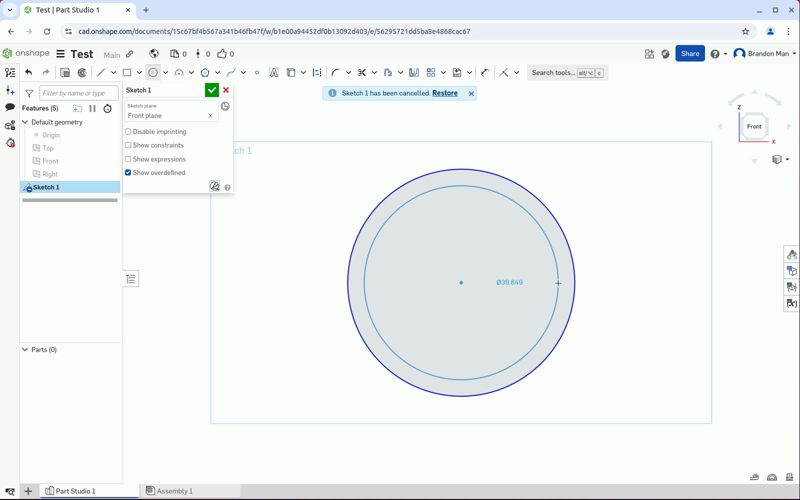
key(esc)
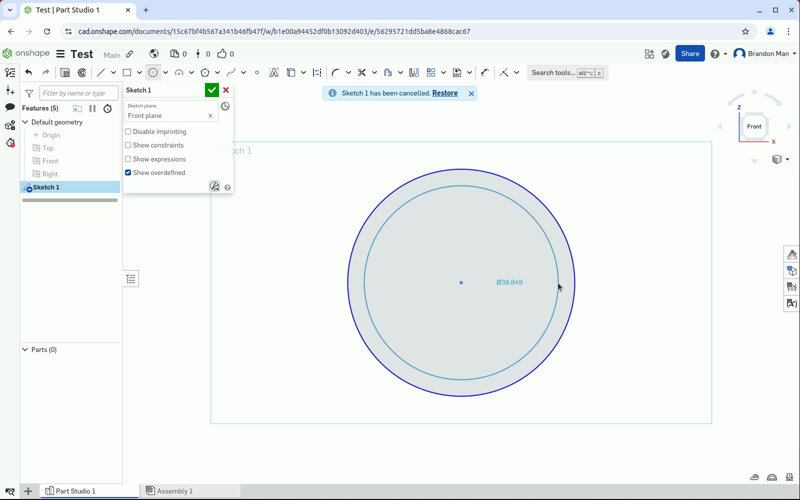
mouse_move(543, 348)
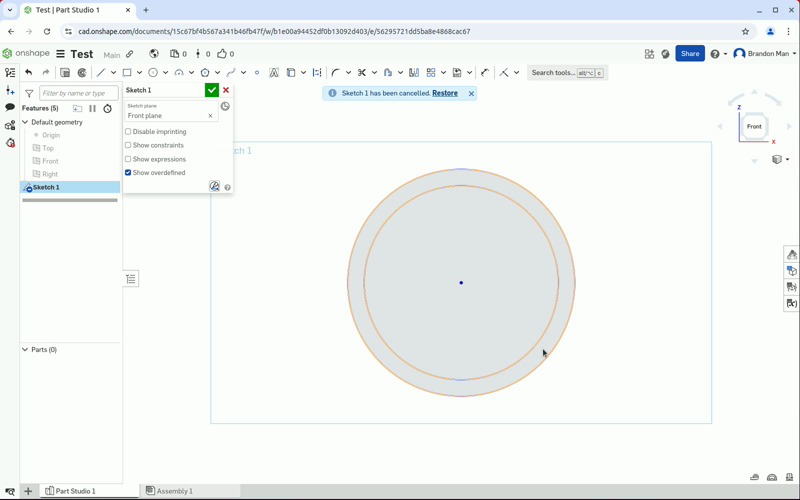
click(543, 348)
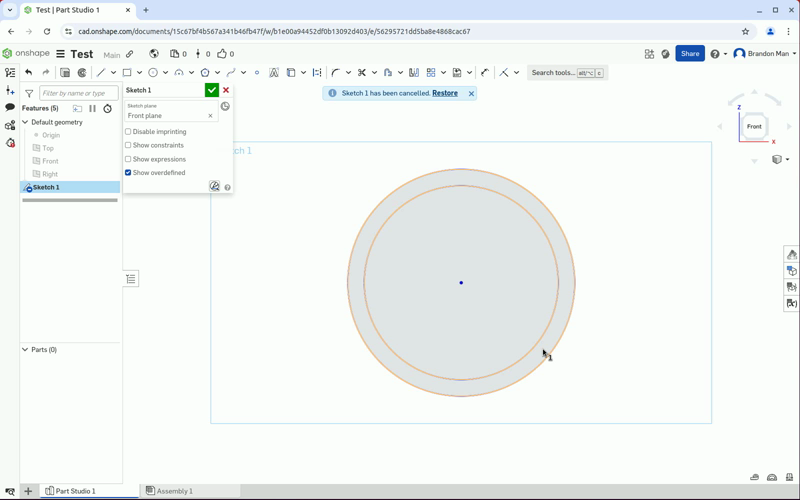
mouse_move(73, 352)
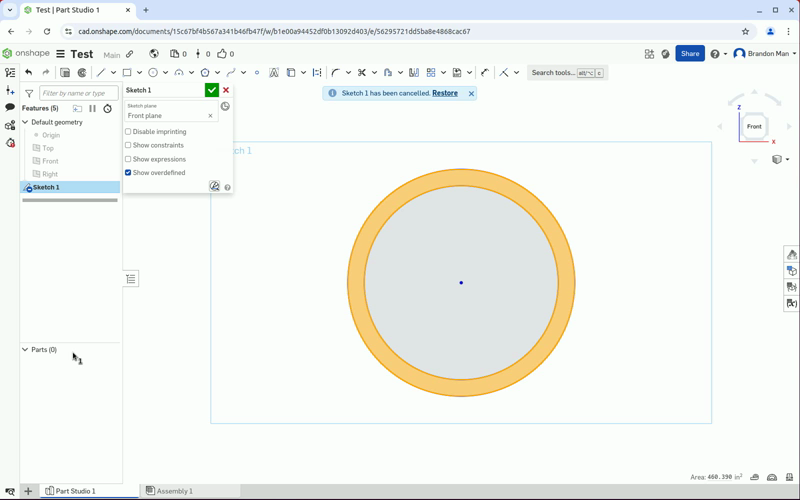
key(shift+y)
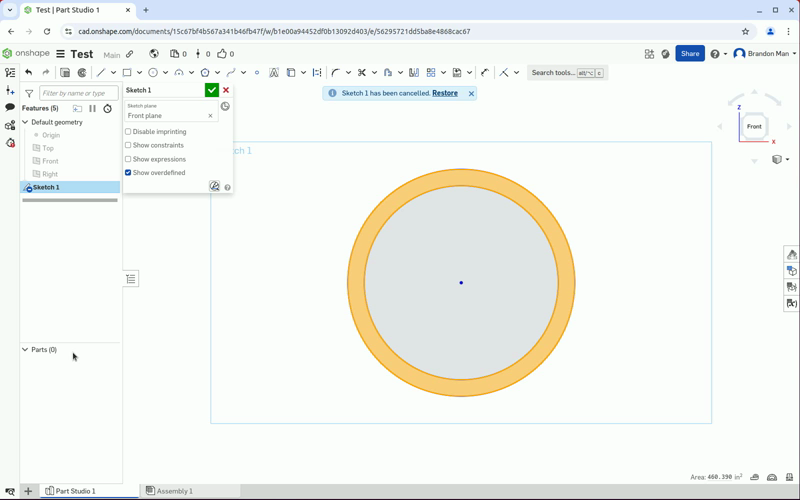
key(shift+e)
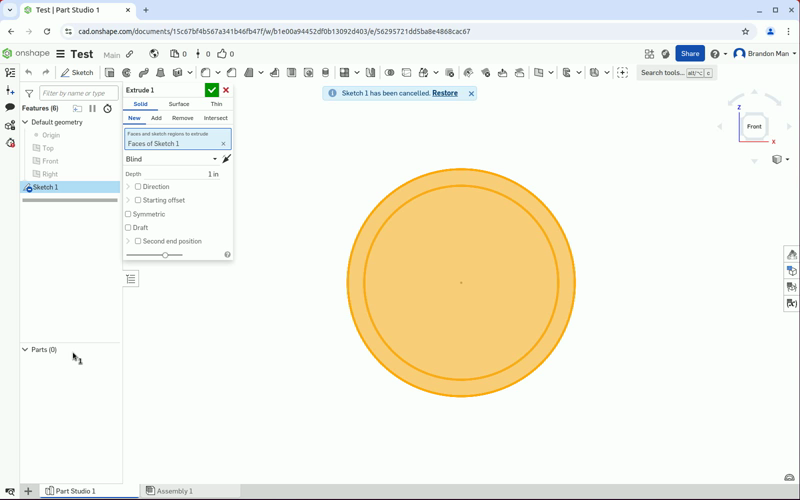
mouse_move(143, 106)
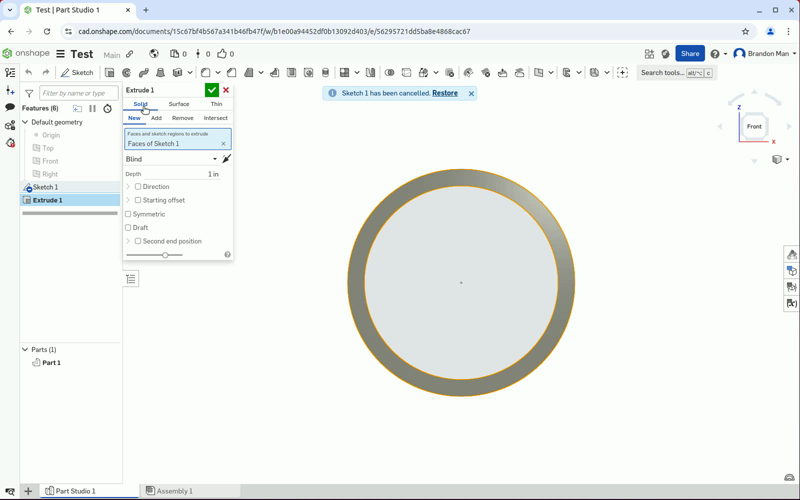
click(143, 106)
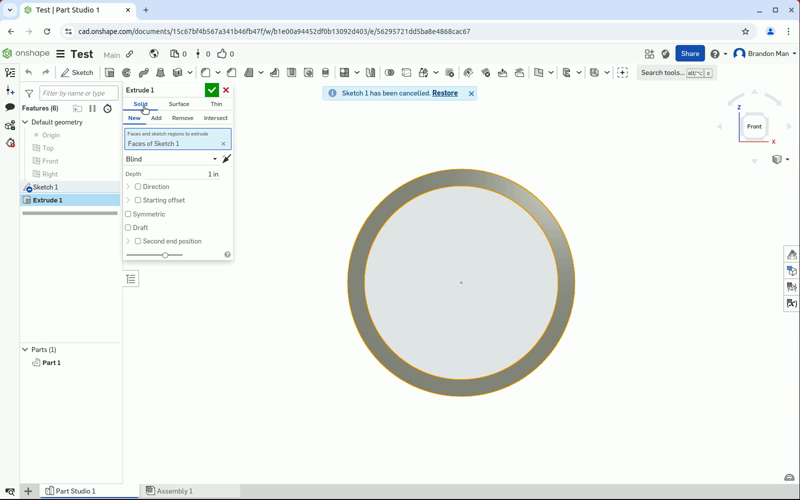
mouse_move(137, 120)
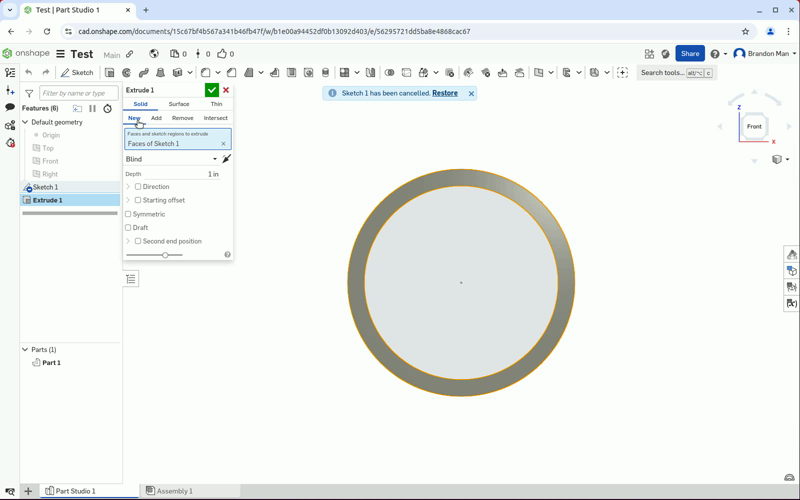
click(137, 120)
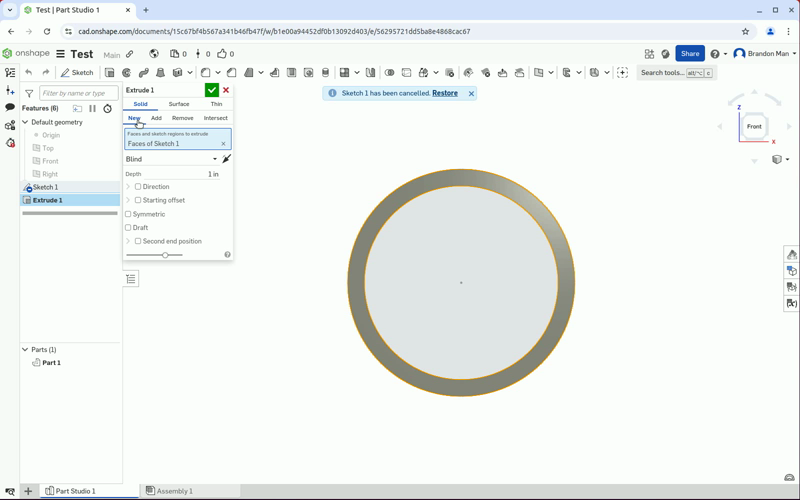
key(tab, 4)
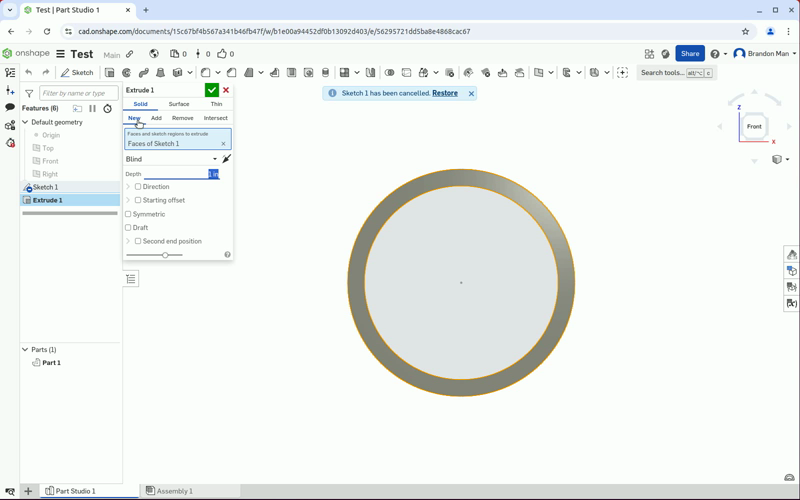
text(9.869)
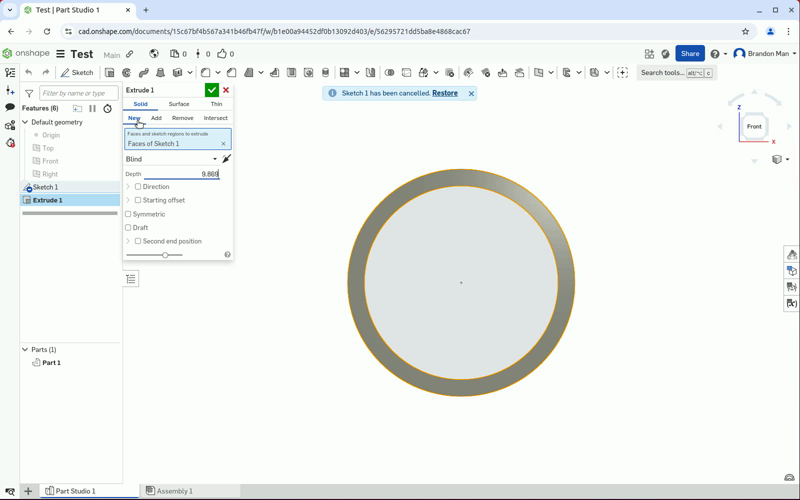
key(enter)
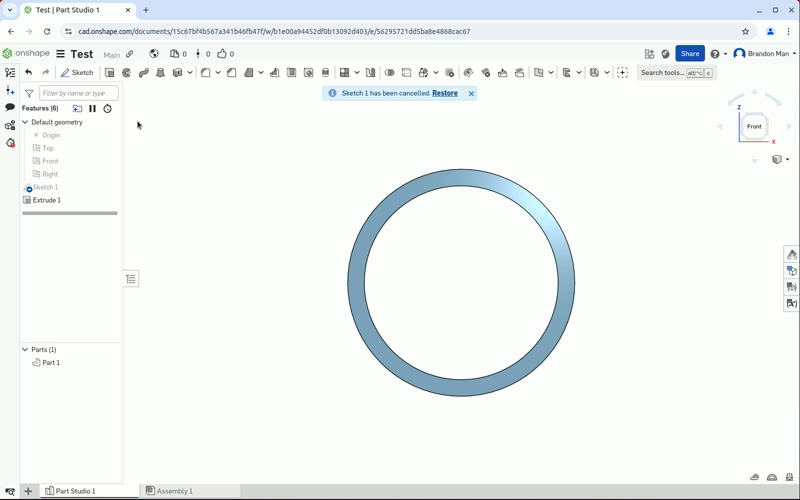
key(shift+h)
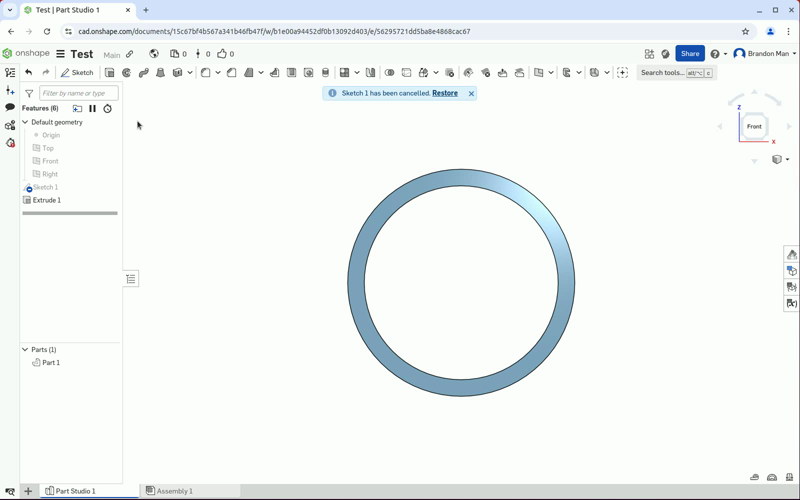
key(shift+h)
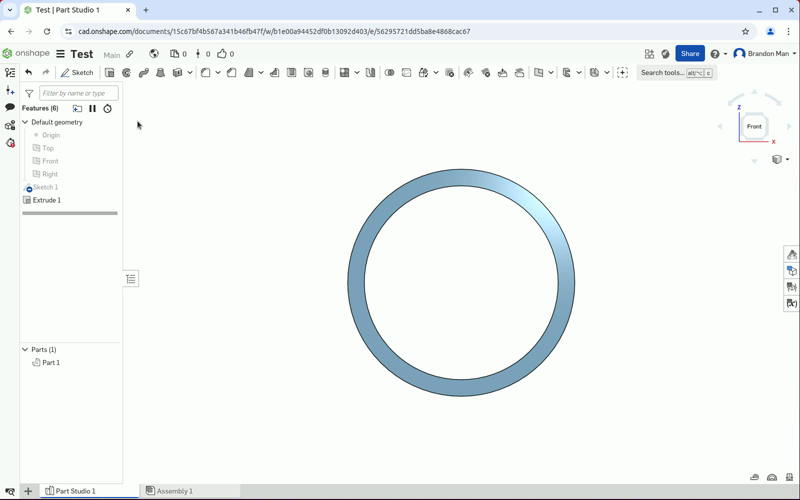
mouse_move(73, 189)
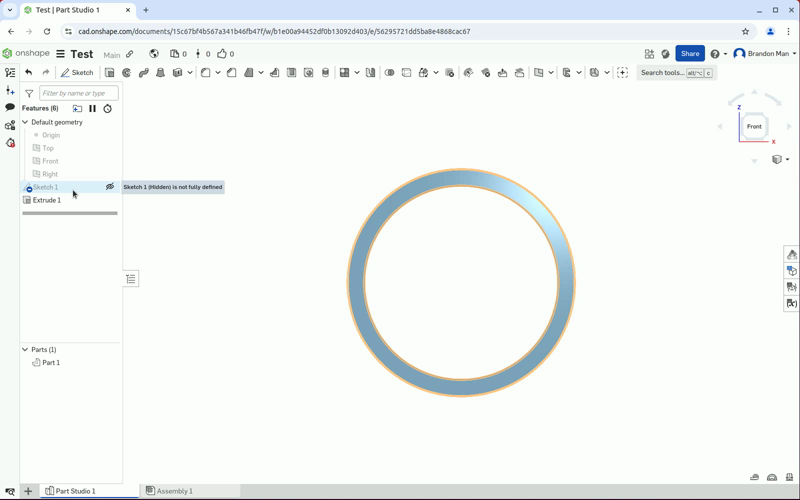
click(73, 189)
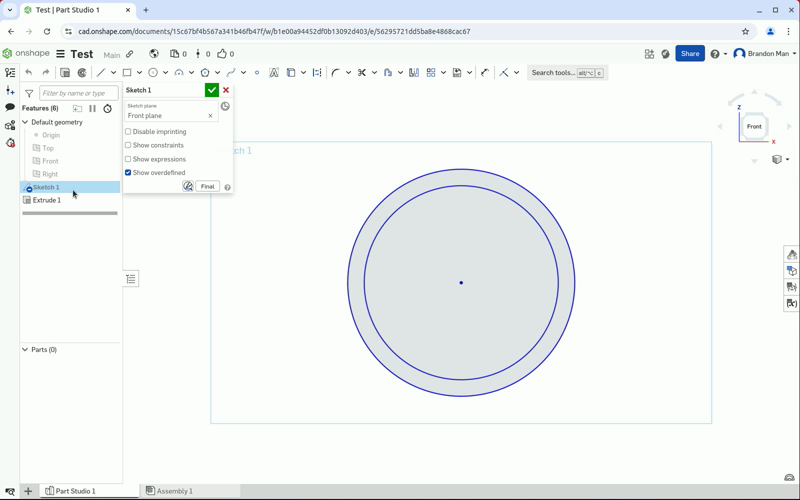
mouse_move(229, 92)
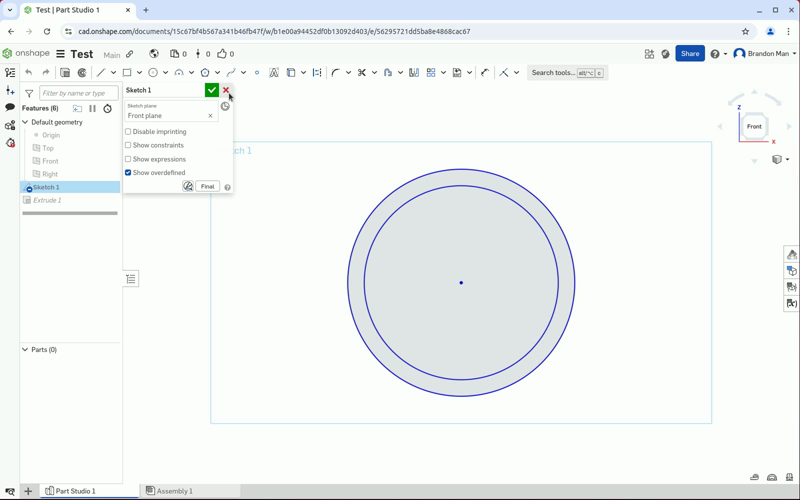
click(229, 92)
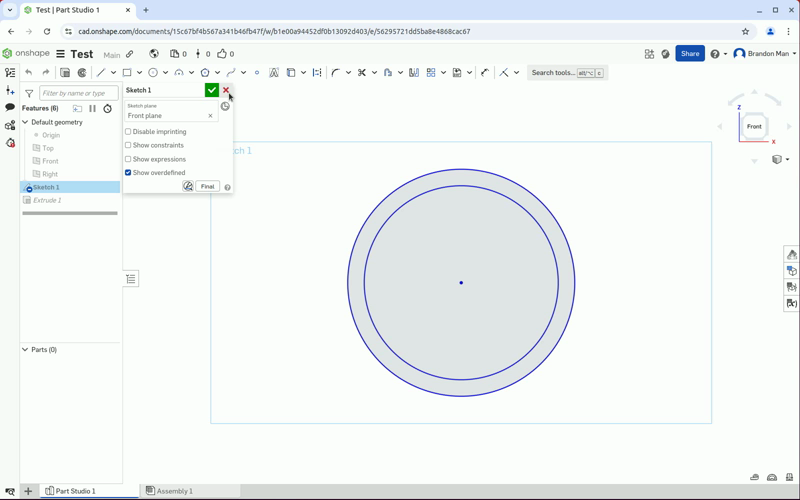
key(shift+s)
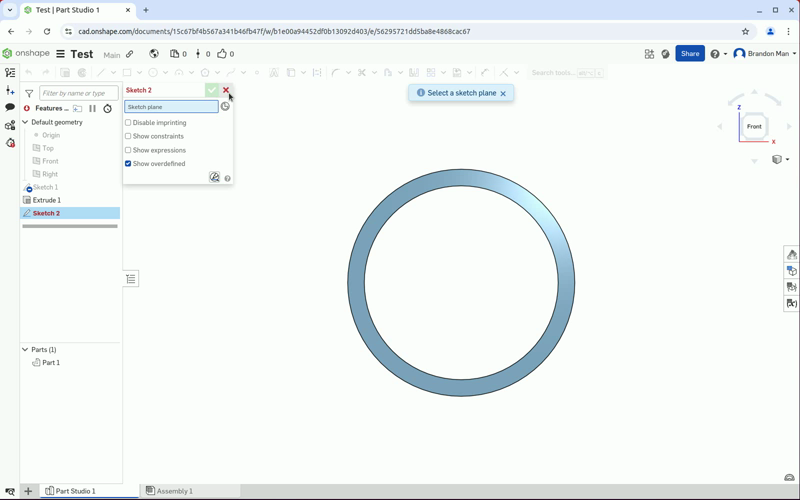
mouse_move(73, 163)
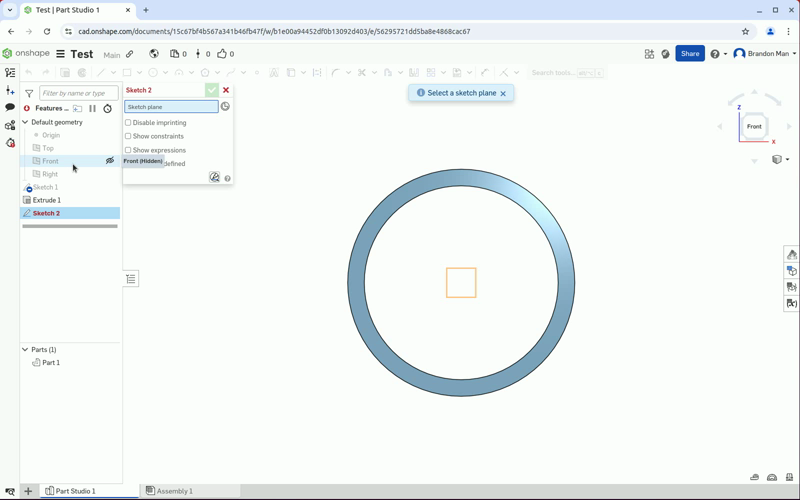
click(73, 163)
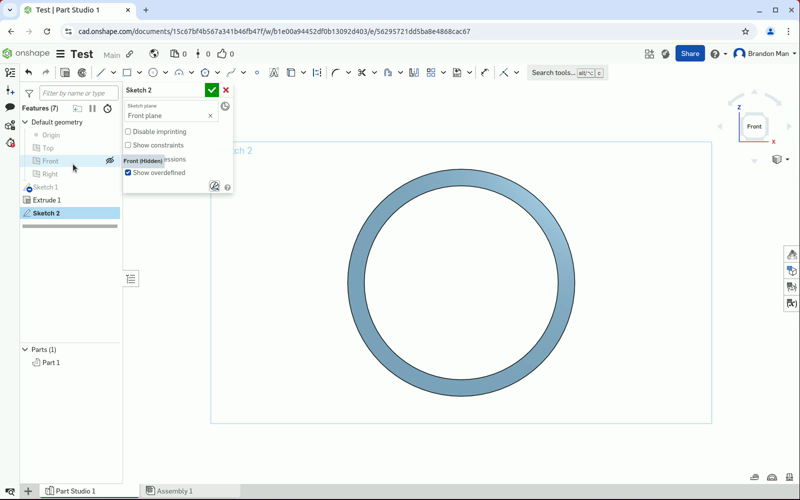
mouse_move(73, 352)
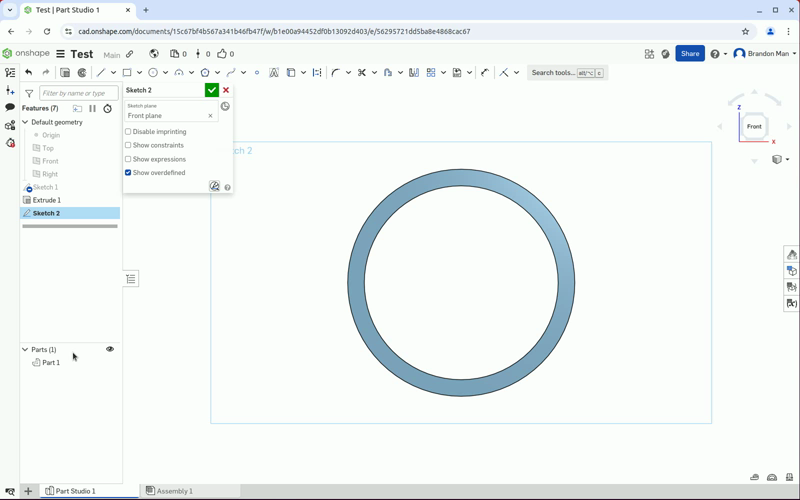
key(y)
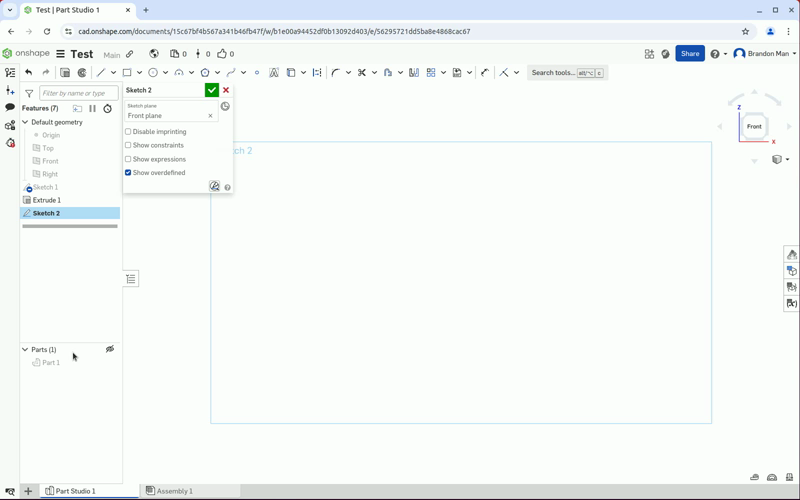
key(c)
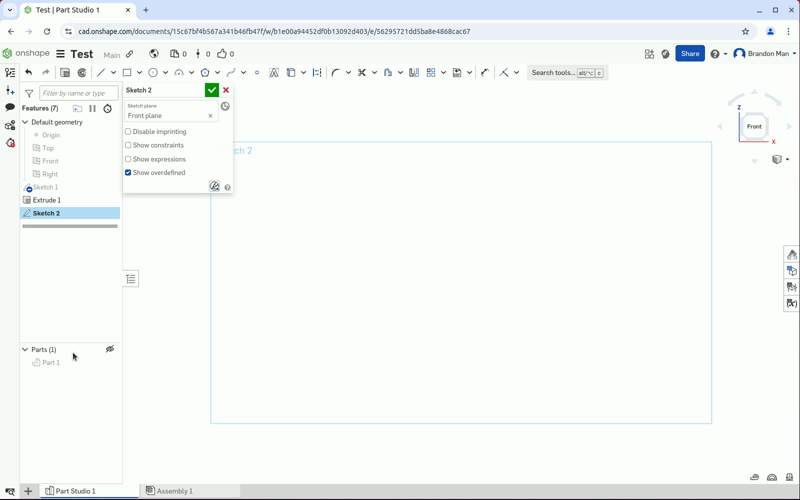
key_down(shift)
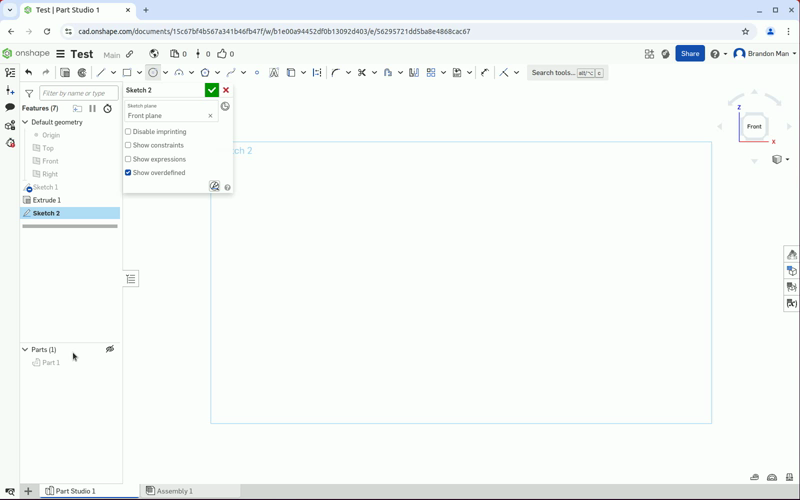
mouse_move(461, 282)
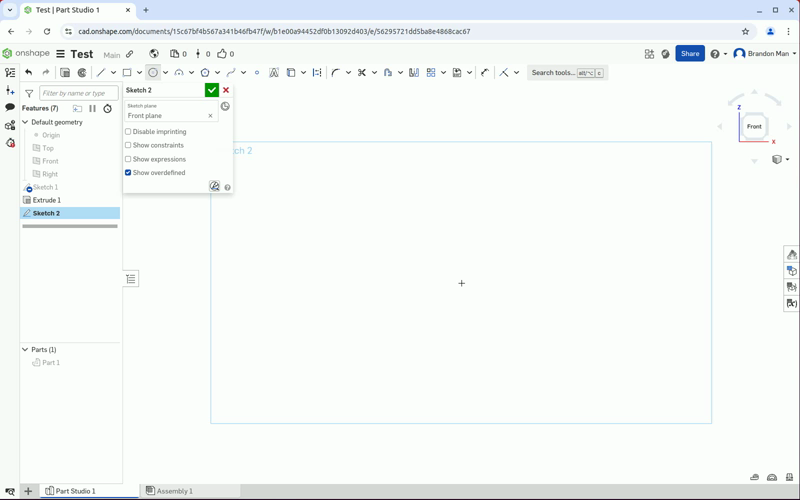
click(461, 282)
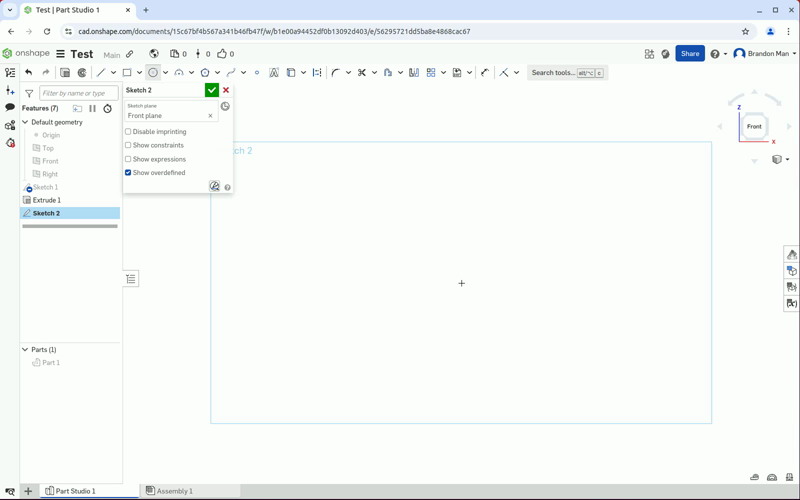
key_up(shift)
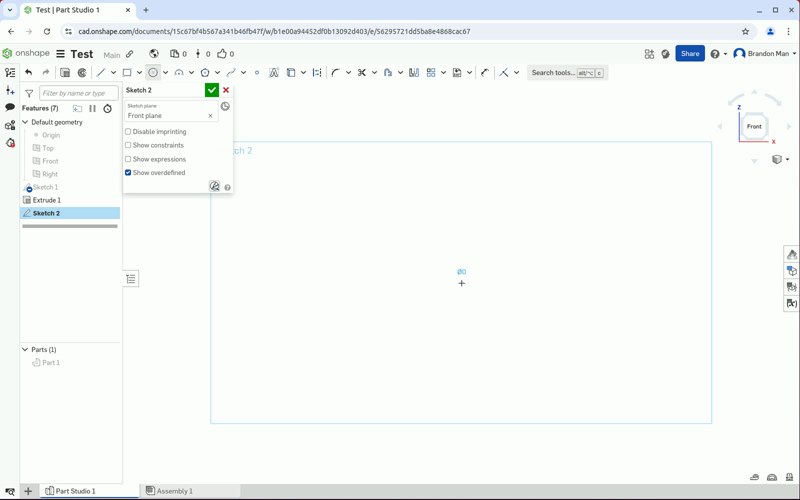
mouse_move(559, 282)
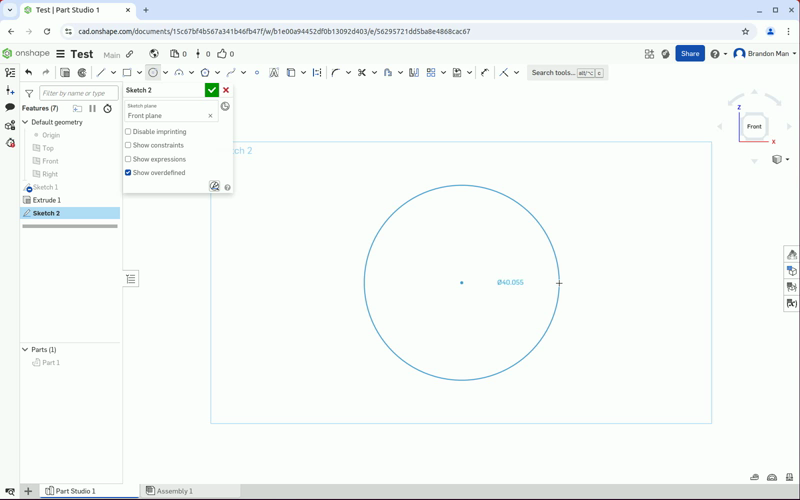
click(559, 282)
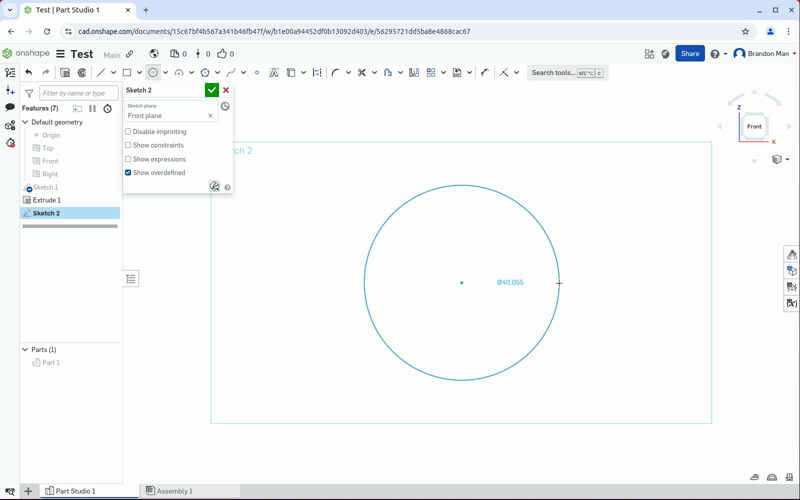
key(esc)
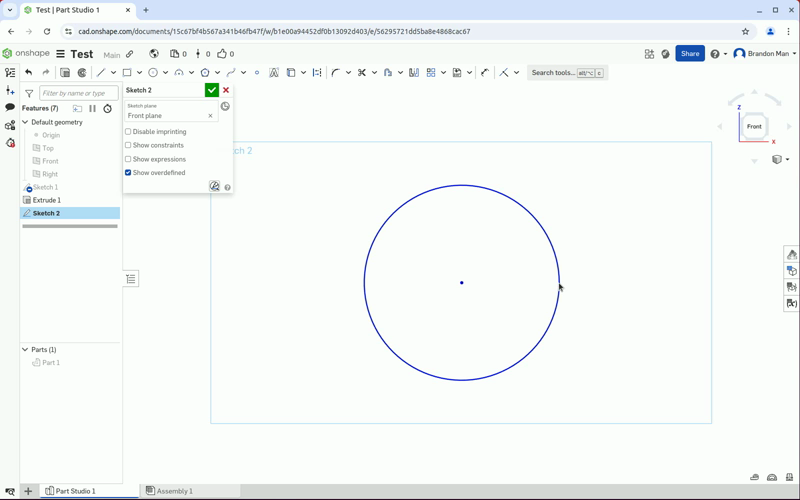
key(c)
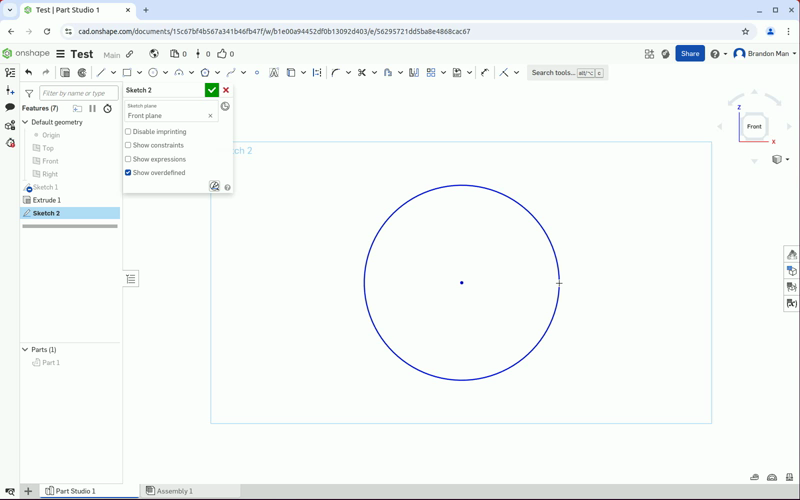
key_down(shift)
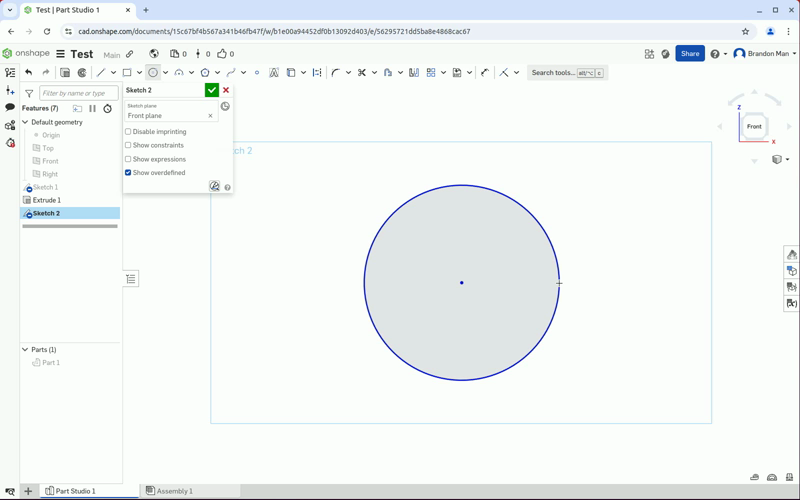
mouse_move(401, 282)
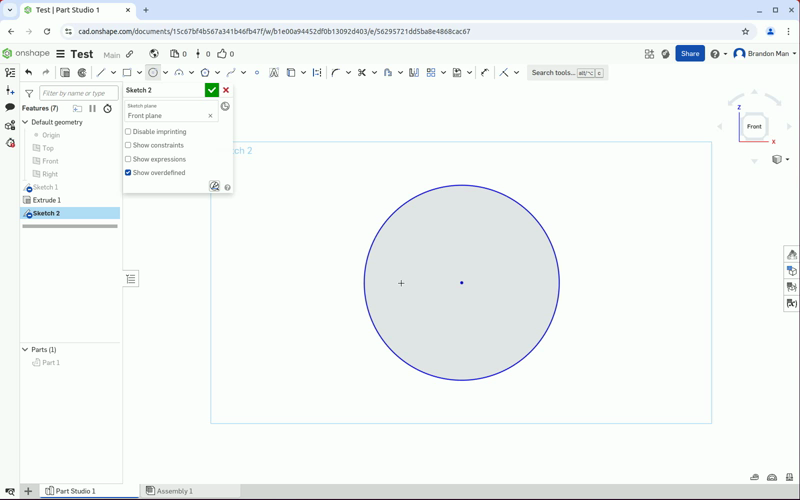
click(401, 282)
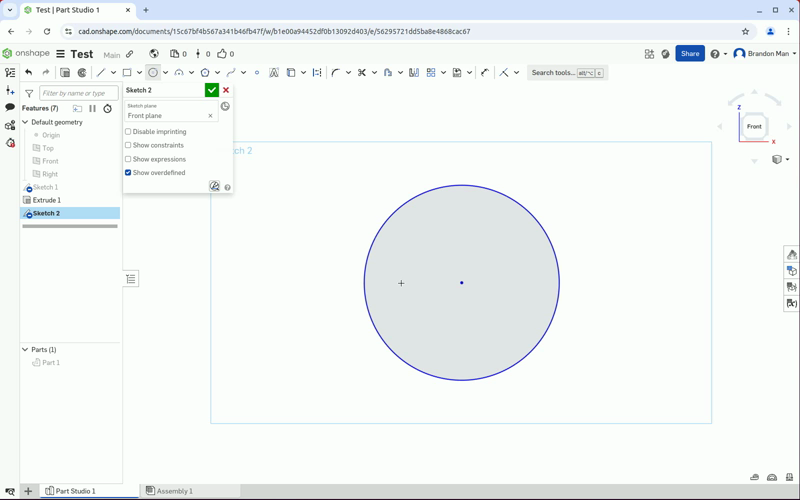
key_up(shift)
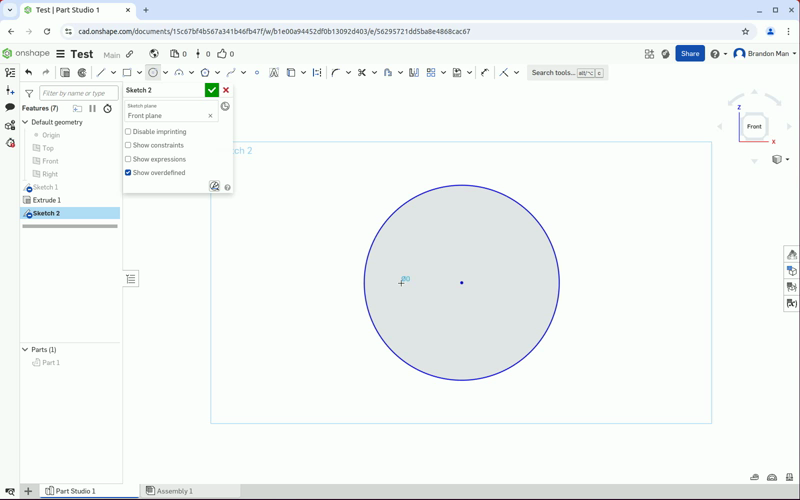
mouse_move(427, 282)
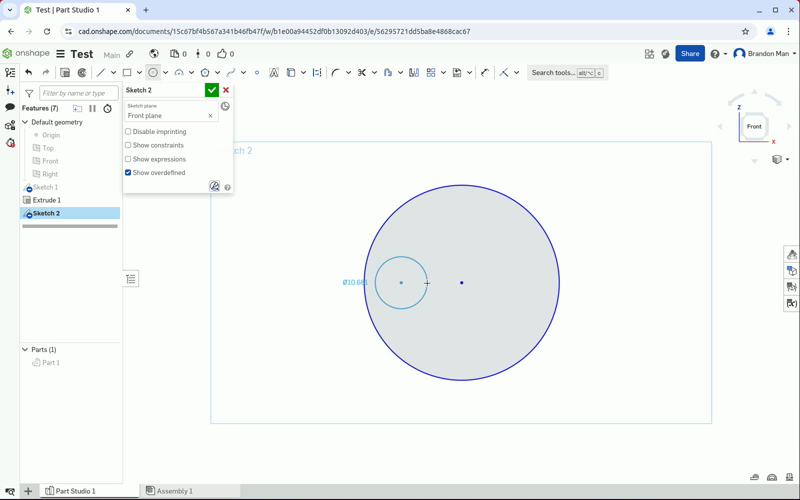
click(427, 282)
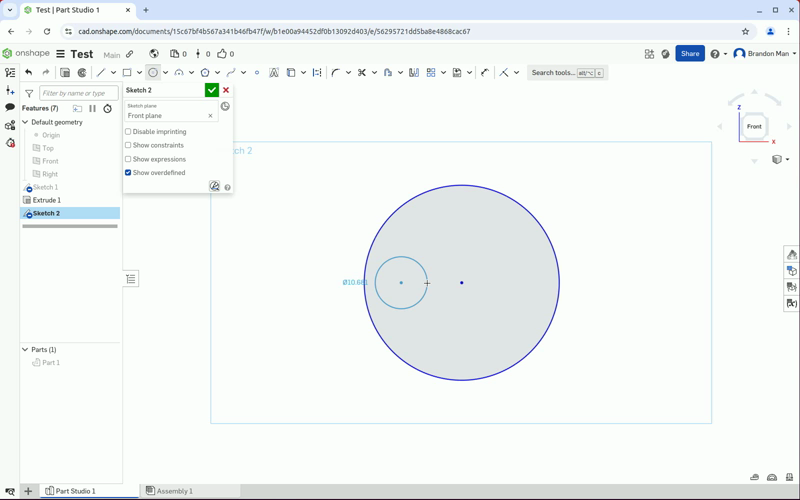
key(esc)
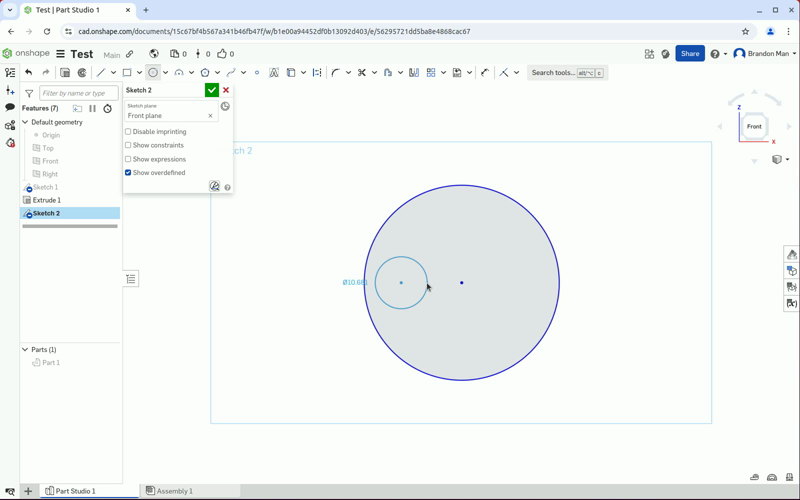
key(c)
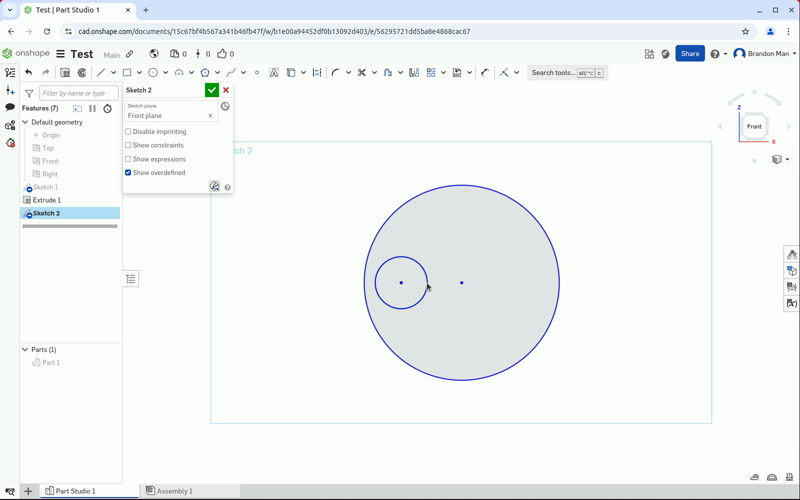
key_down(shift)
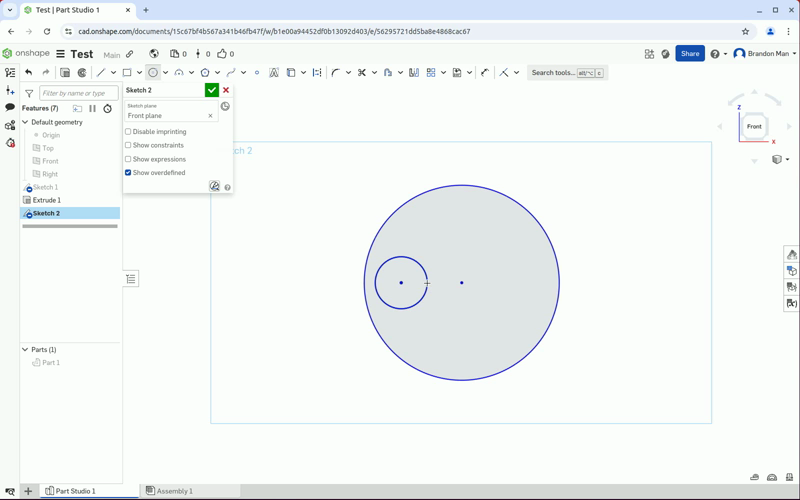
mouse_move(461, 282)
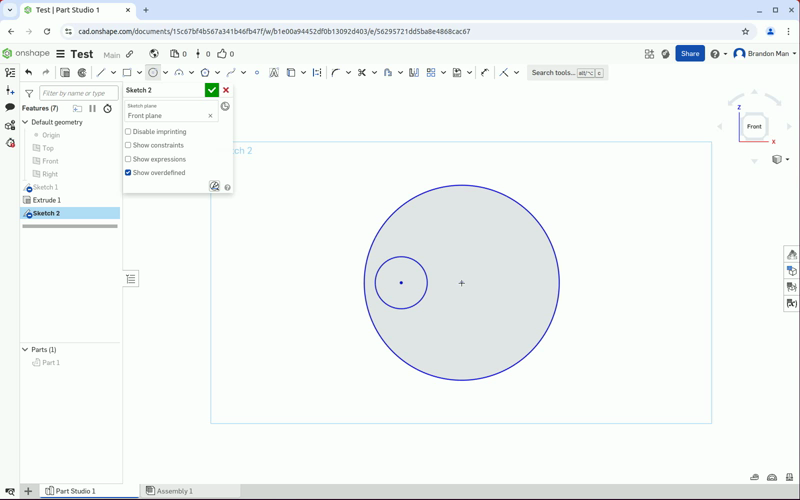
click(461, 282)
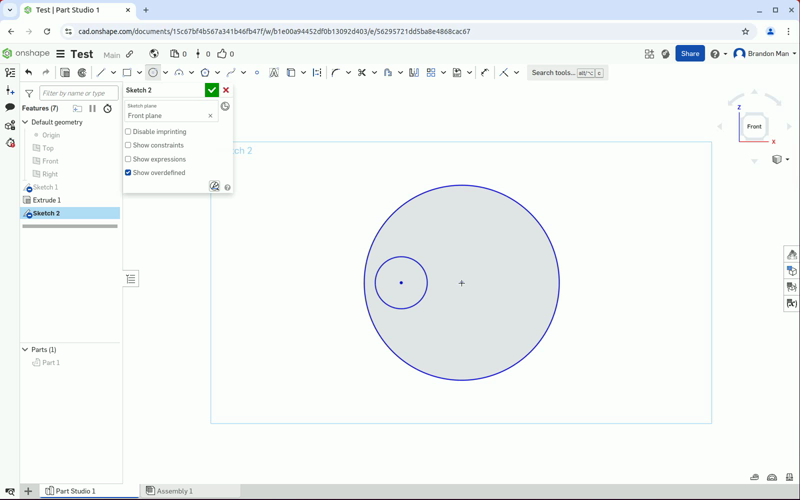
key_up(shift)
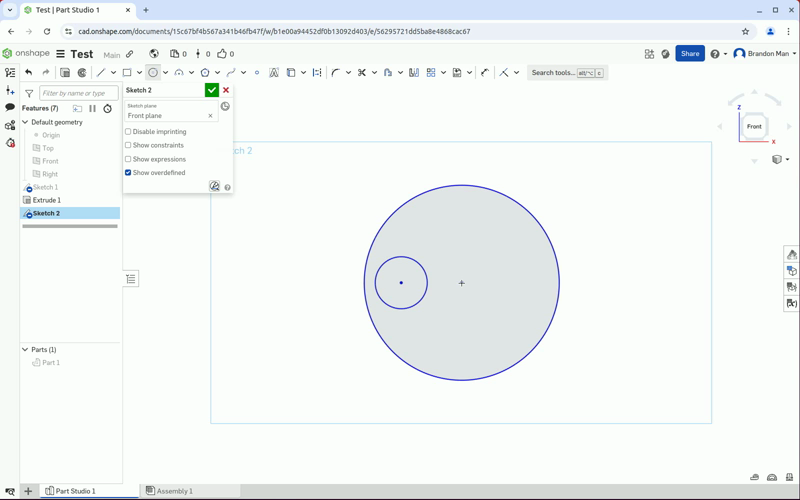
mouse_move(494, 282)
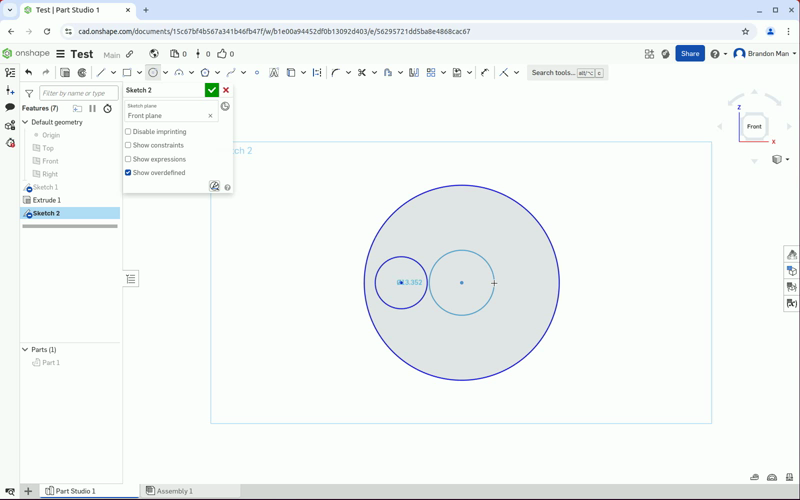
click(494, 282)
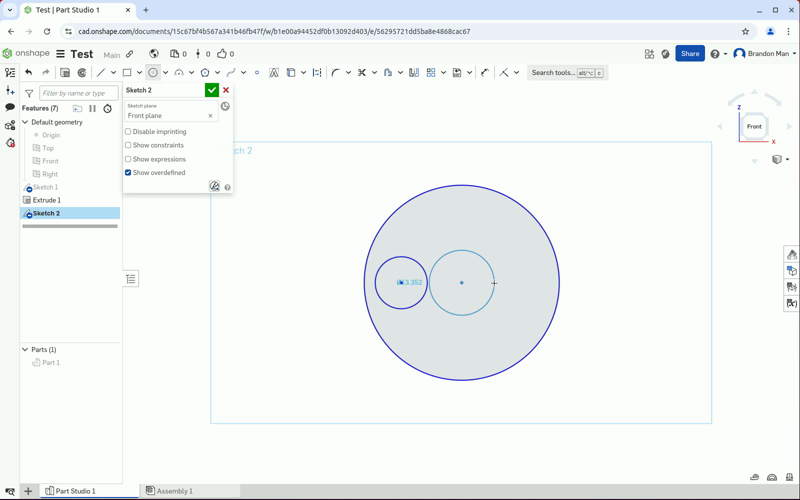
key(esc)
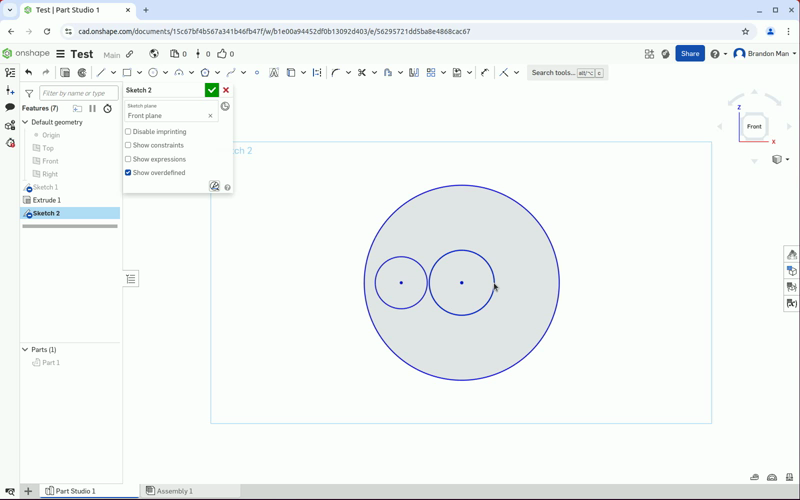
key(c)
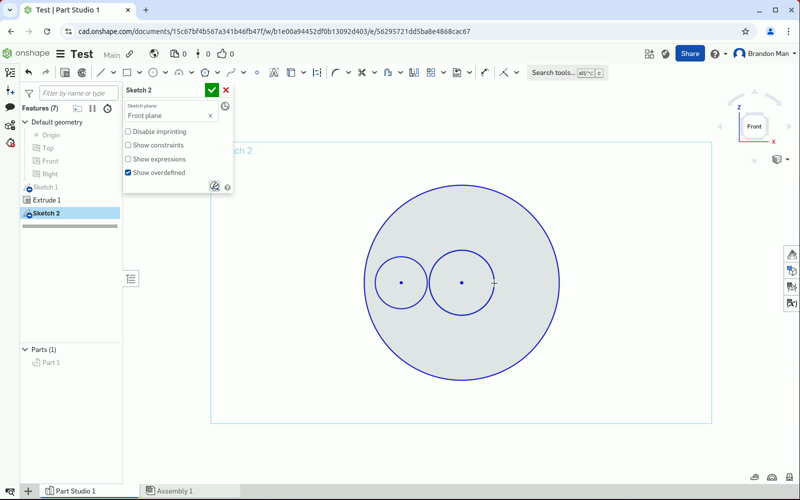
key_down(shift)
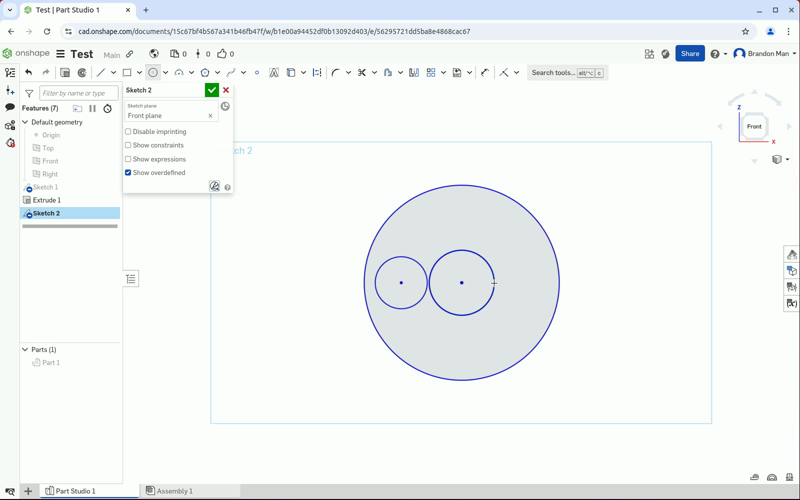
mouse_move(461, 341)
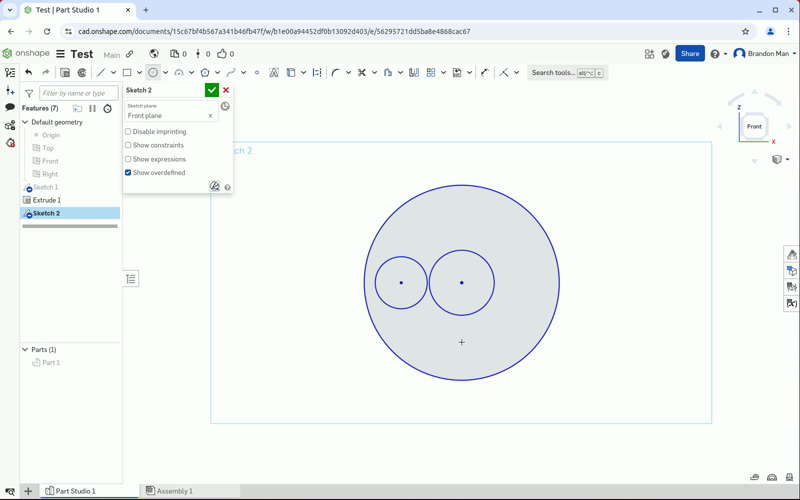
click(461, 341)
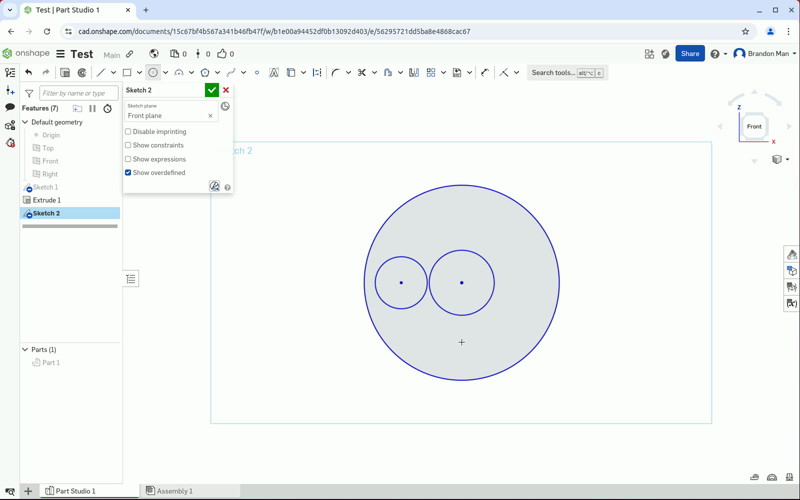
key_up(shift)
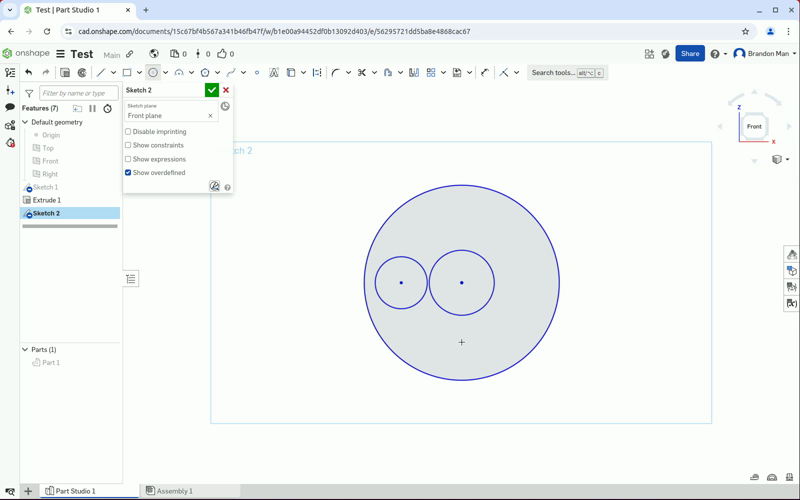
mouse_move(488, 341)
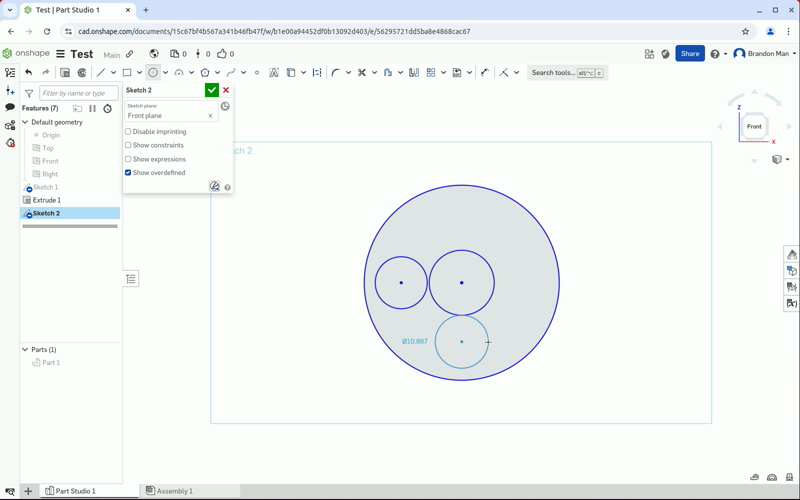
click(488, 341)
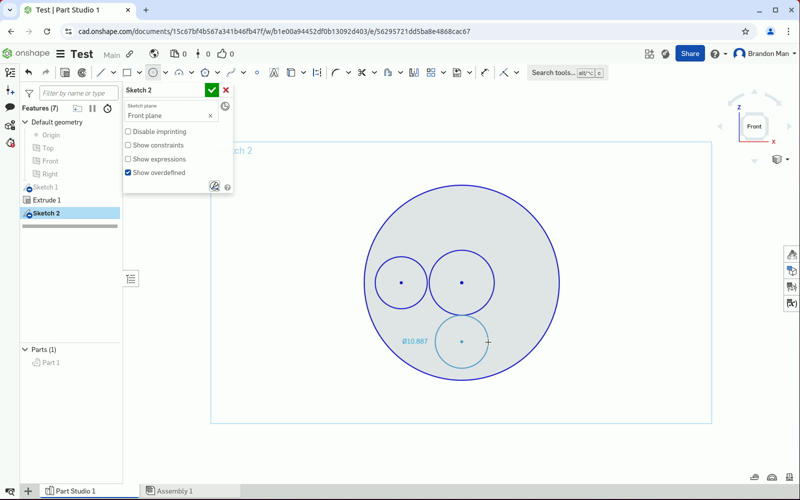
key(esc)
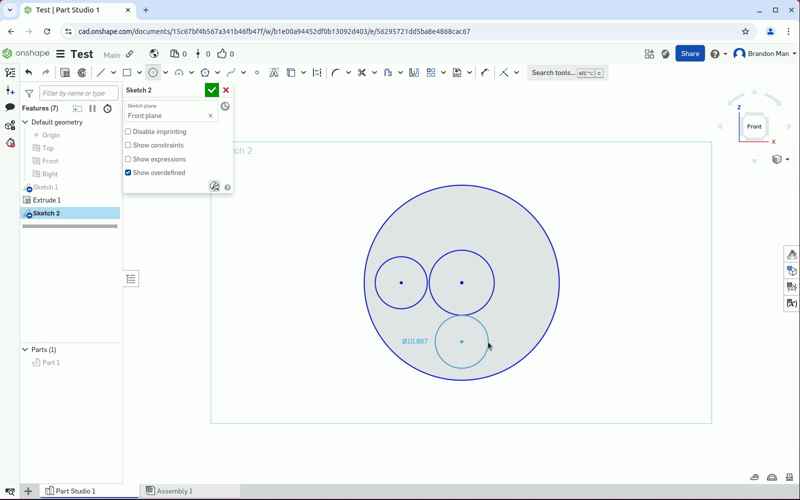
key(c)
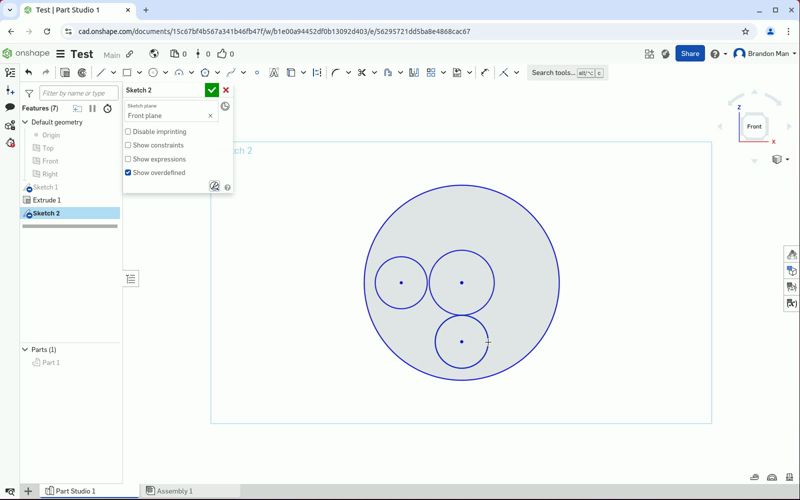
key_down(shift)
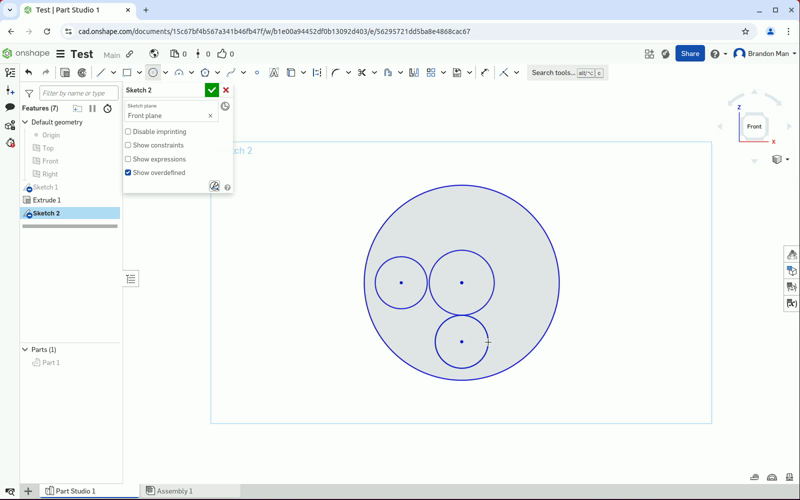
mouse_move(461, 224)
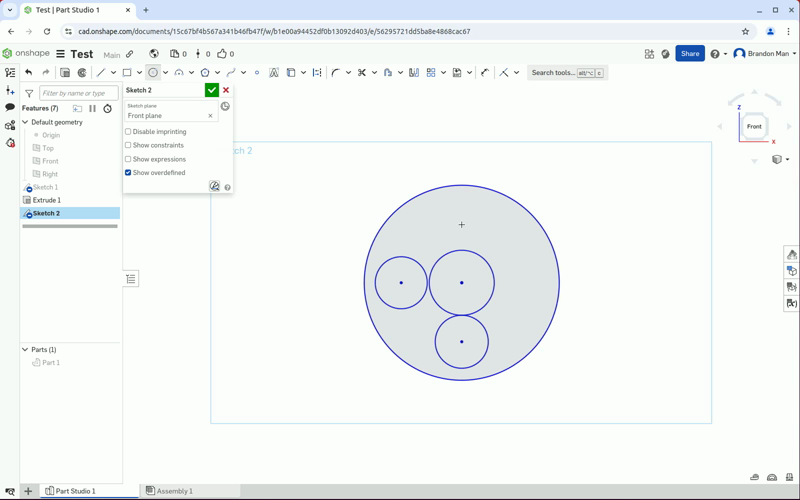
click(461, 224)
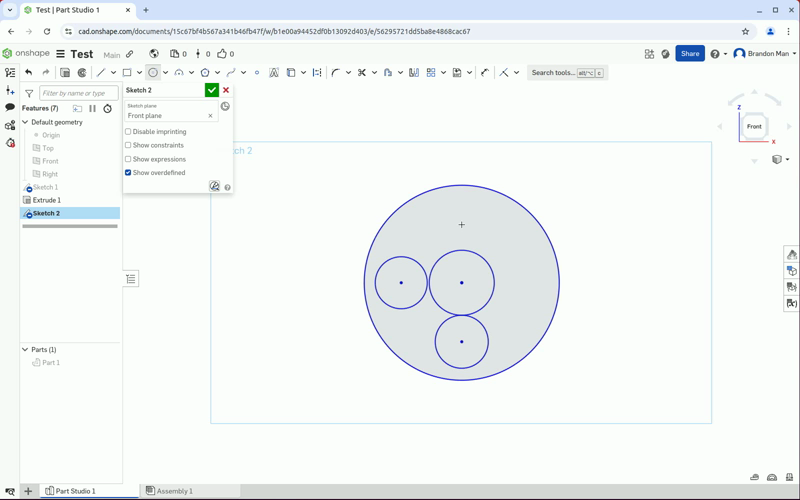
key_up(shift)
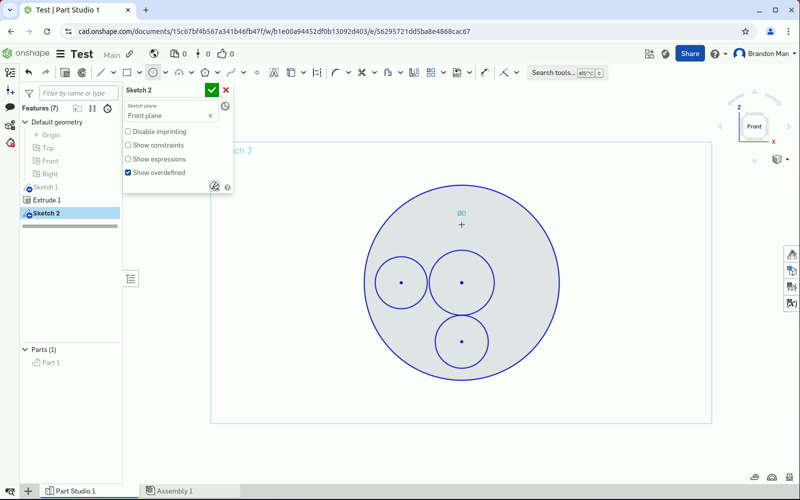
mouse_move(488, 224)
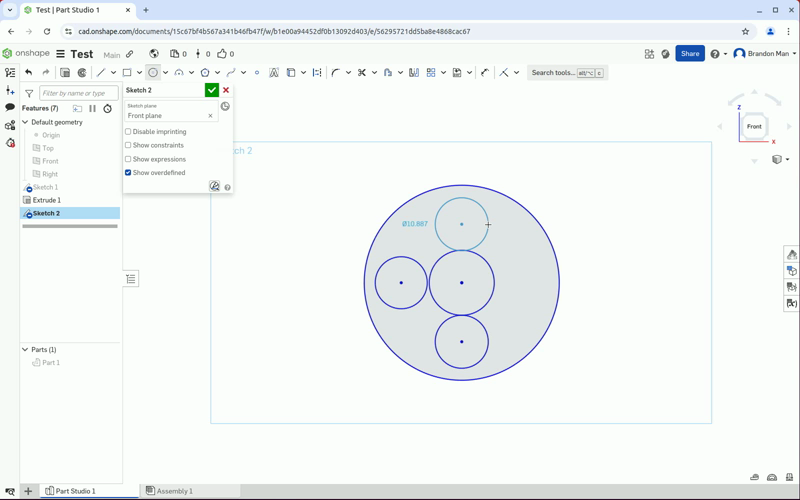
click(488, 224)
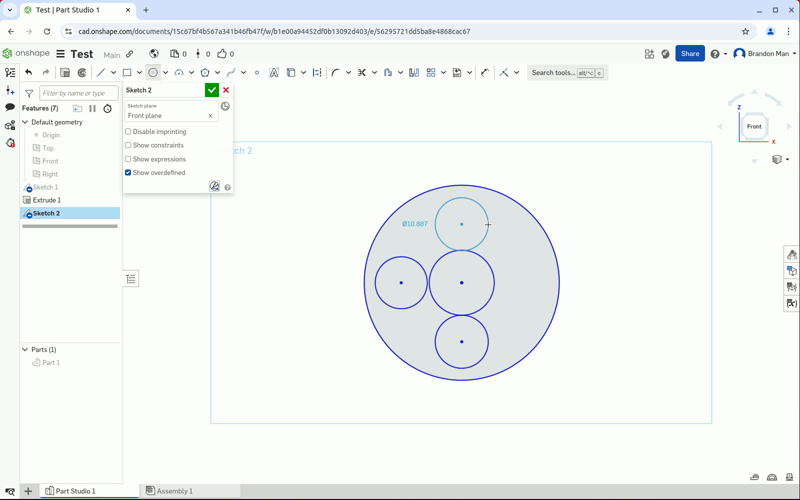
key(esc)
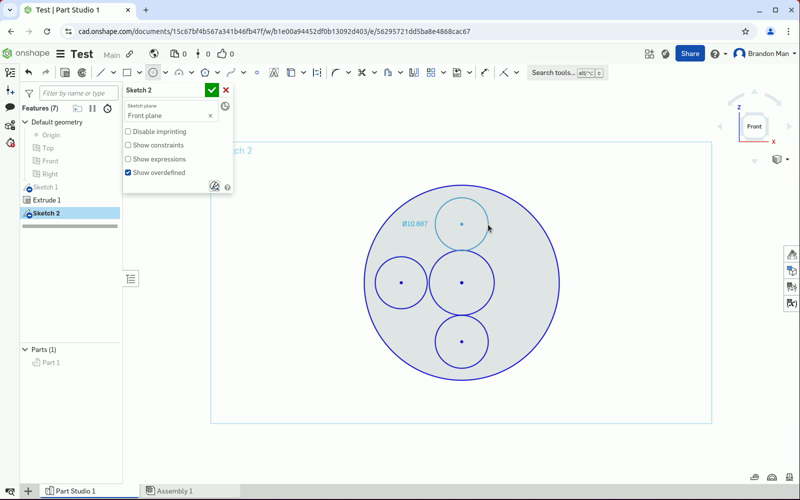
key(c)
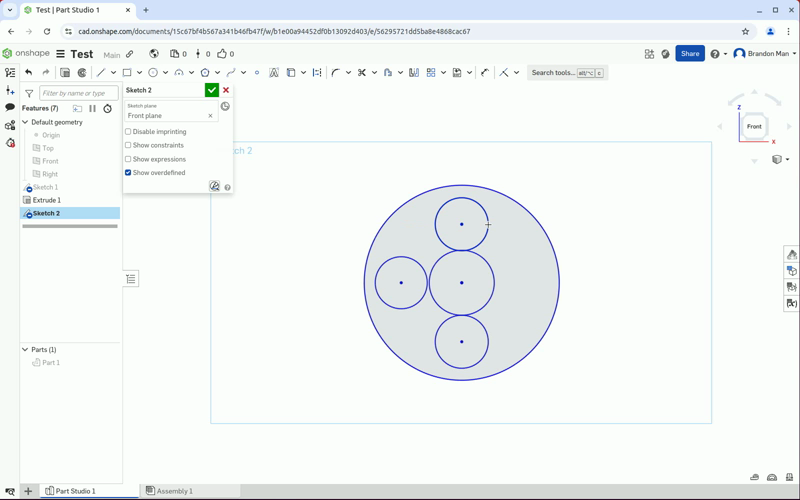
key_down(shift)
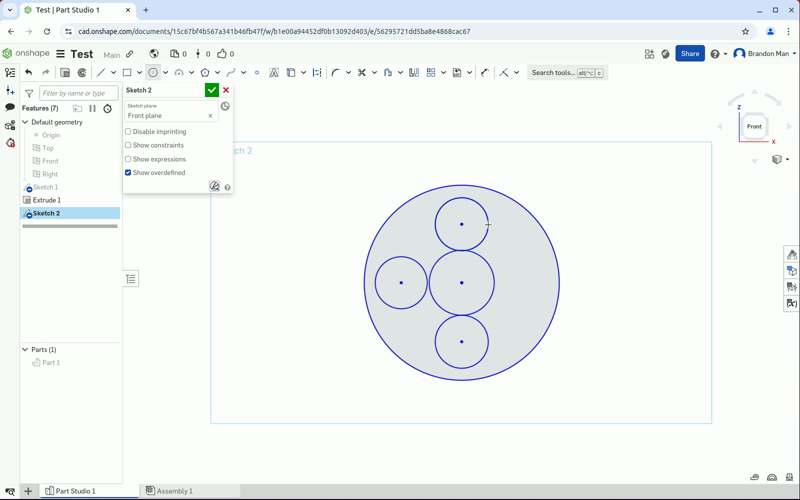
mouse_move(520, 282)
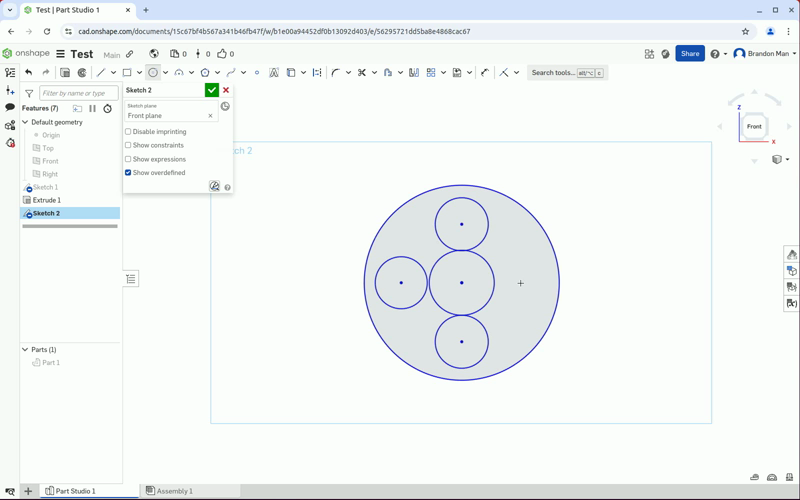
click(520, 282)
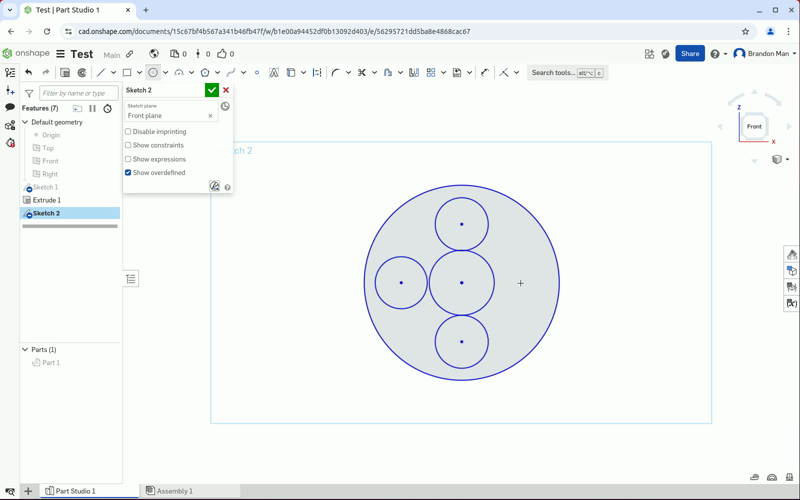
key_up(shift)
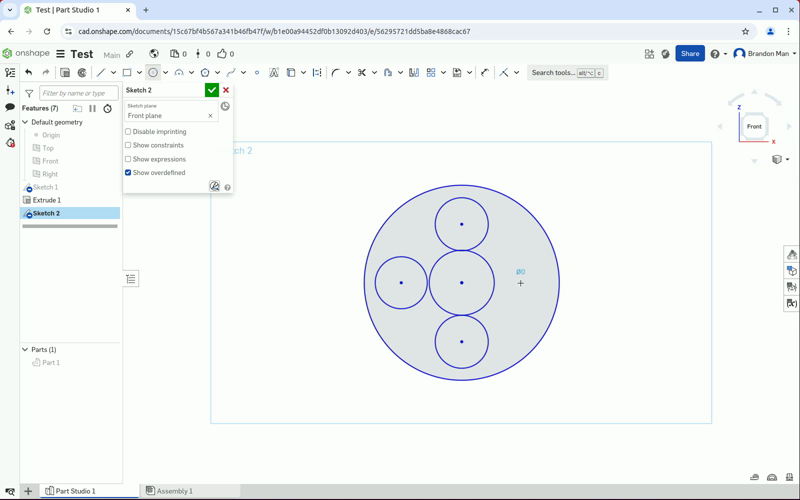
mouse_move(547, 282)
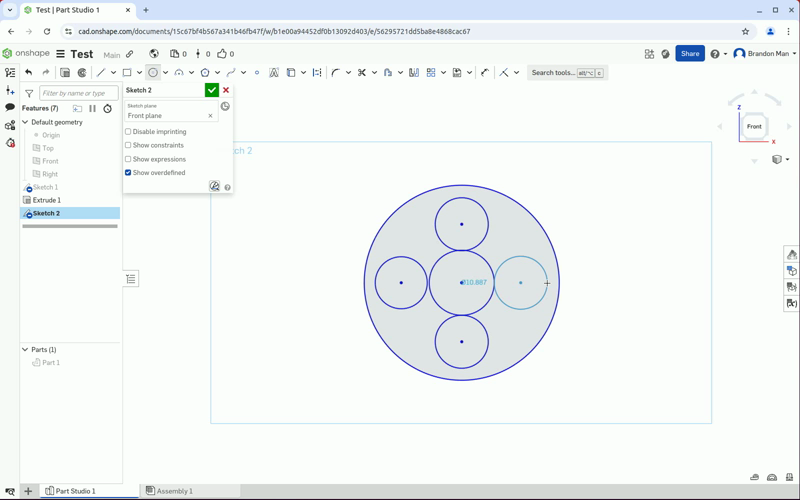
click(547, 282)
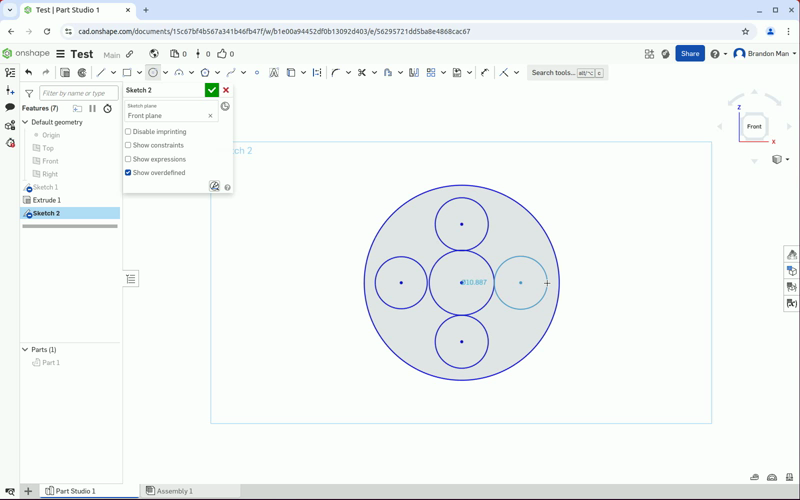
key(esc)
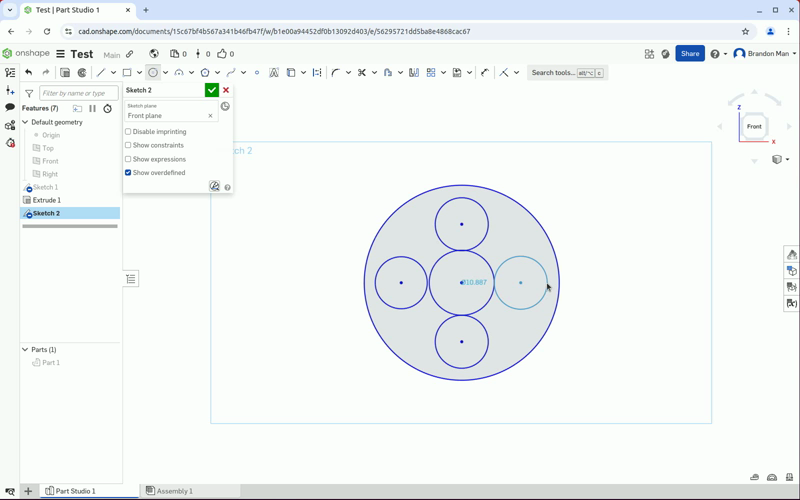
mouse_move(404, 238)
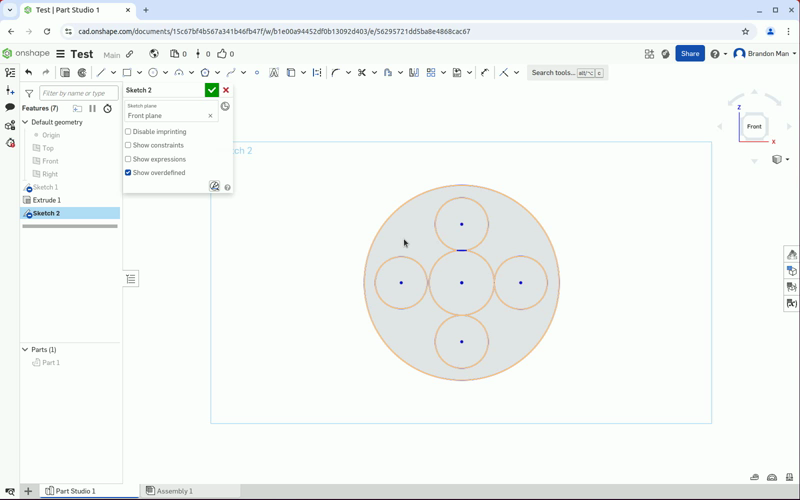
click(404, 238)
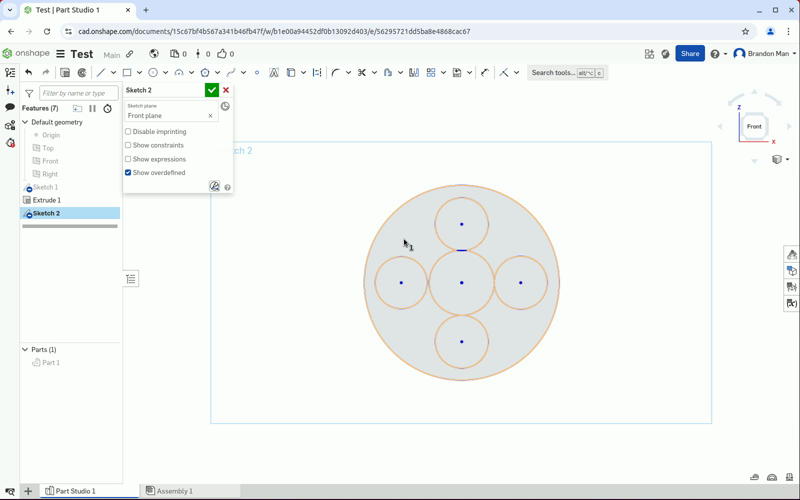
mouse_move(73, 352)
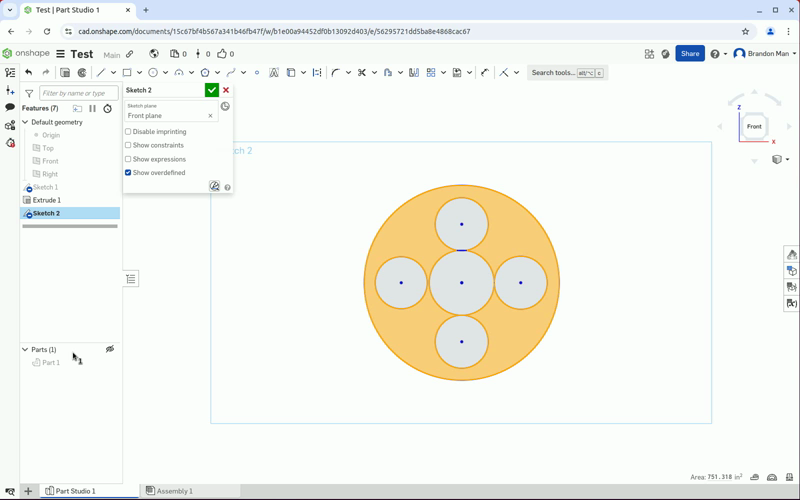
key(shift+y)
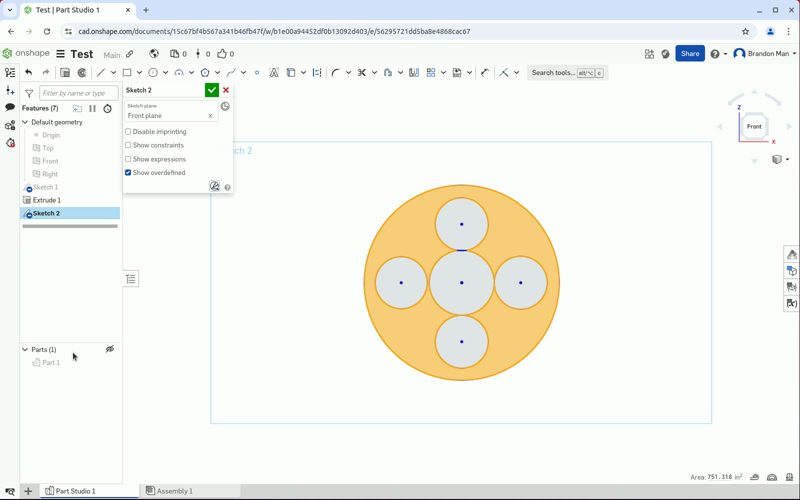
key(shift+e)
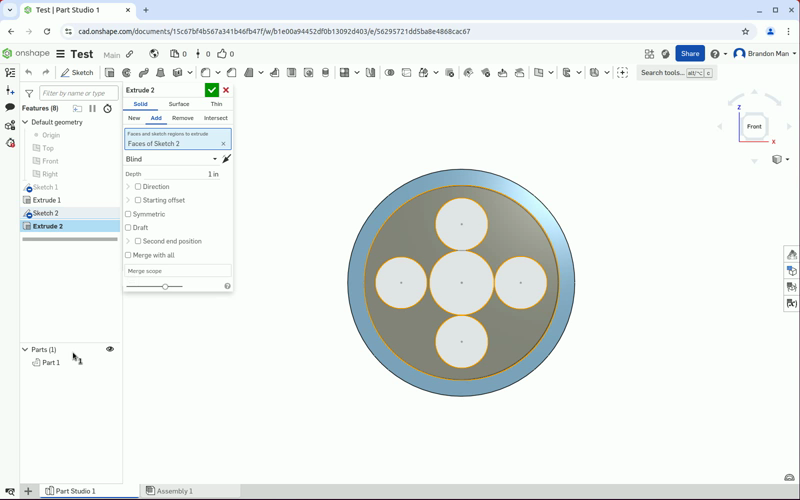
mouse_move(143, 106)
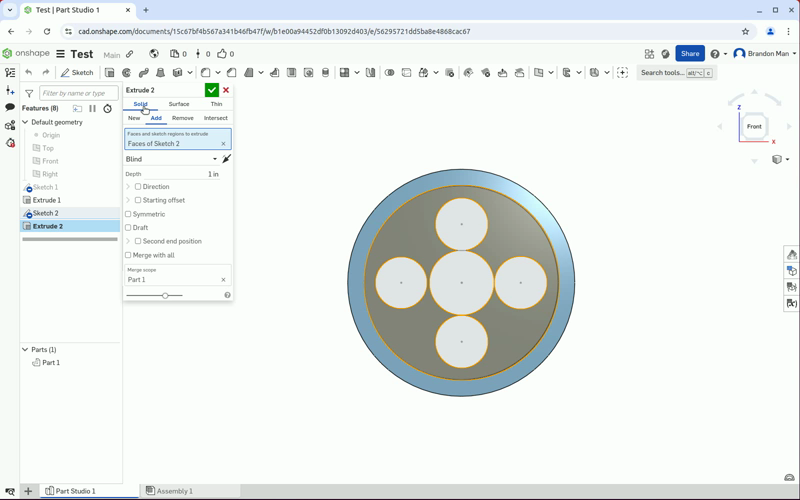
click(143, 106)
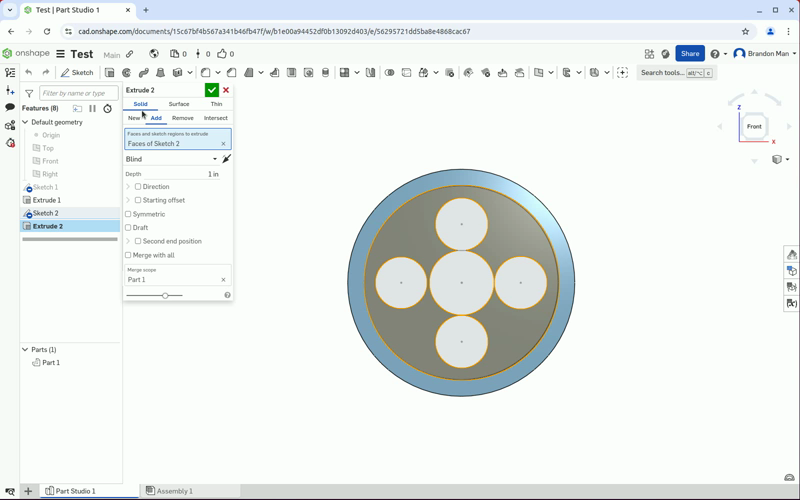
mouse_move(137, 120)
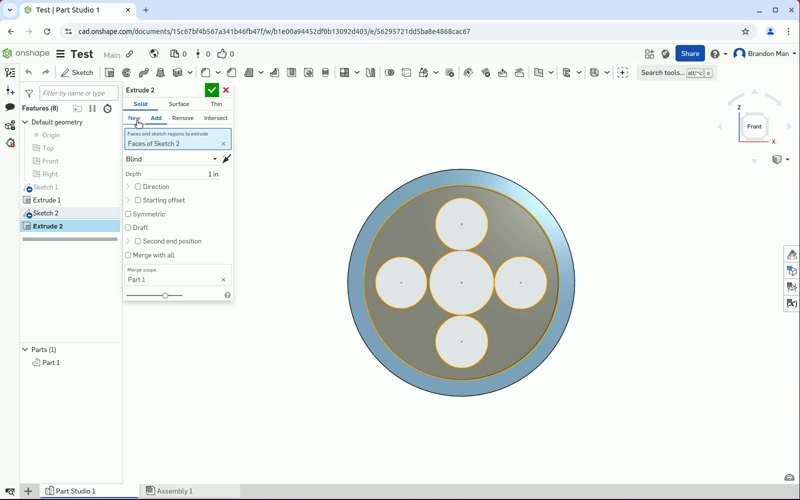
click(137, 120)
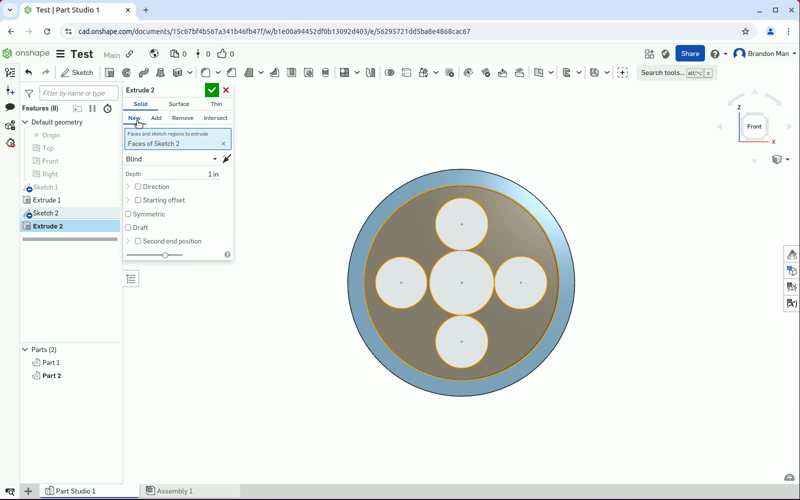
key(tab, 4)
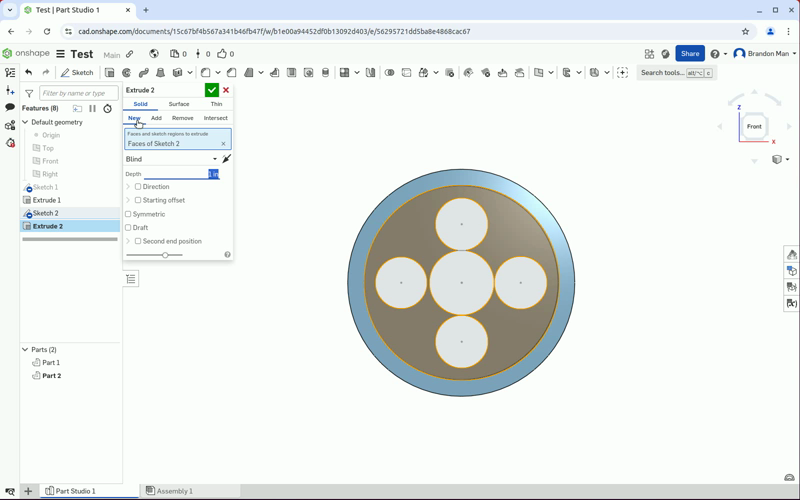
text(9.869)
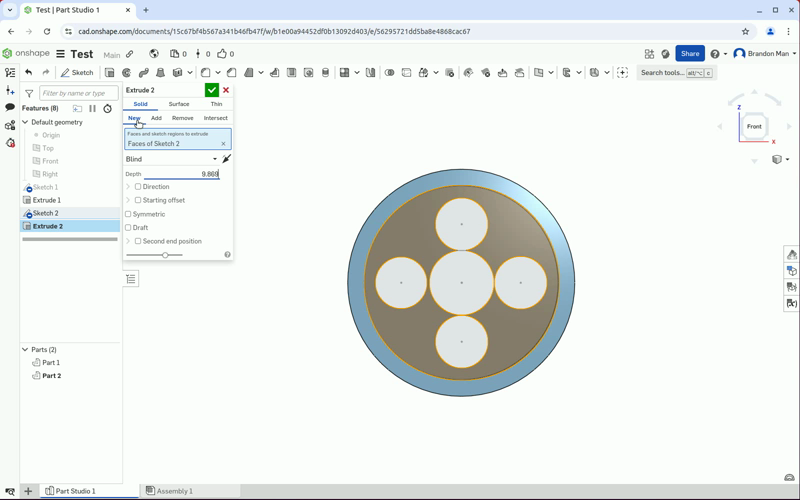
key(enter)
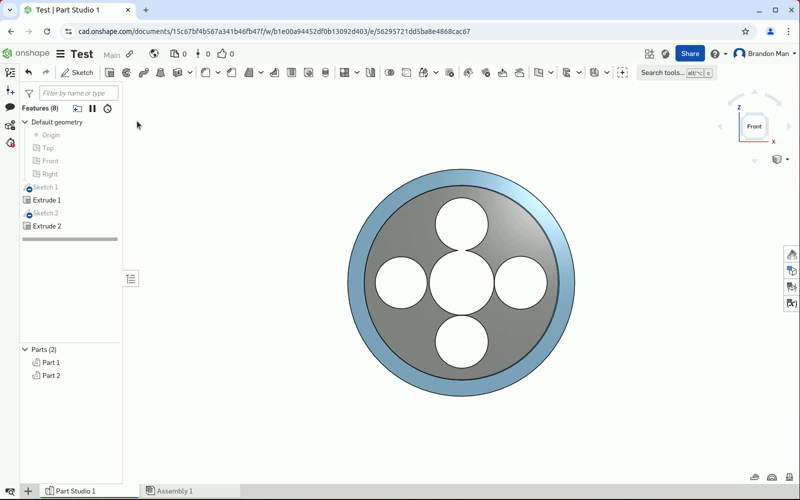
key(shift+h)
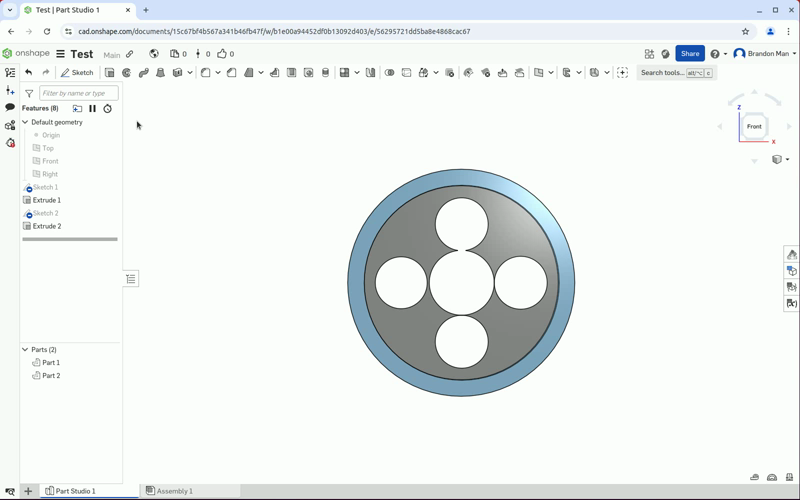
key(shift+h)
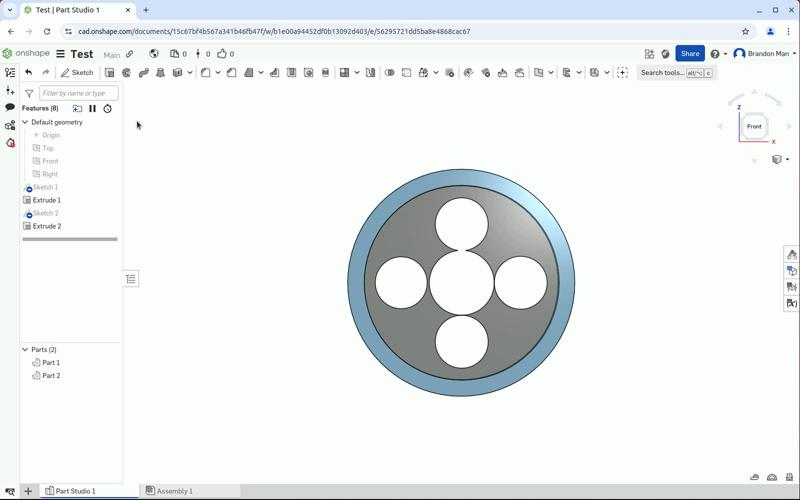
mouse_move(73, 189)
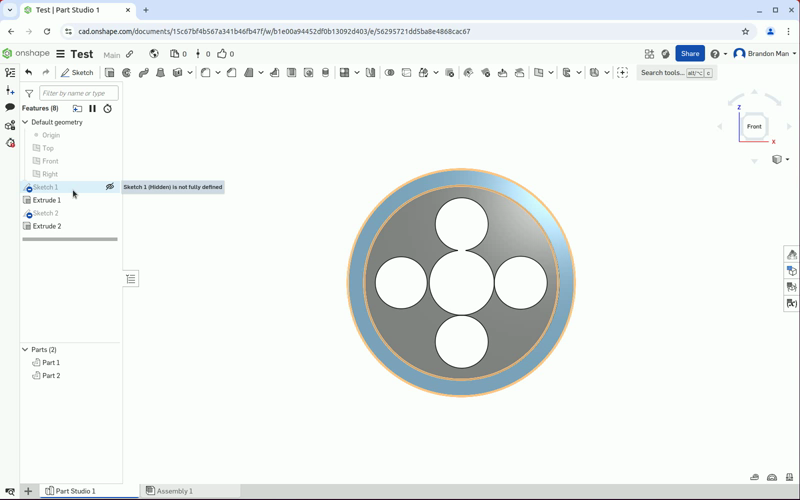
click(73, 189)
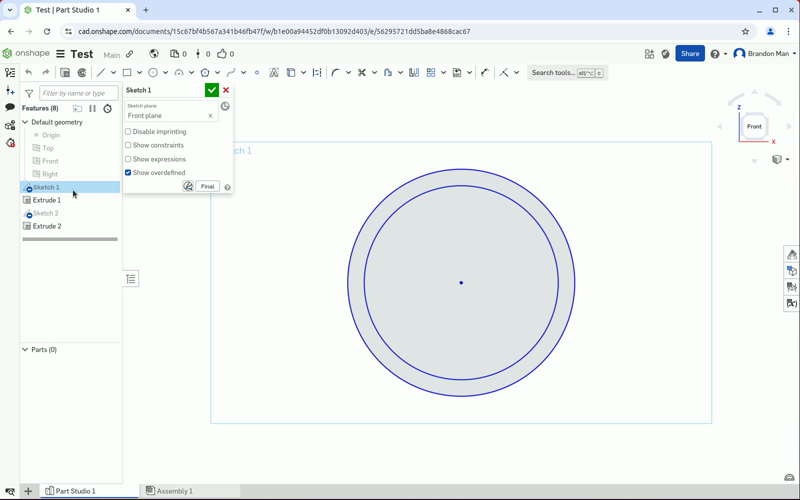
mouse_move(229, 92)
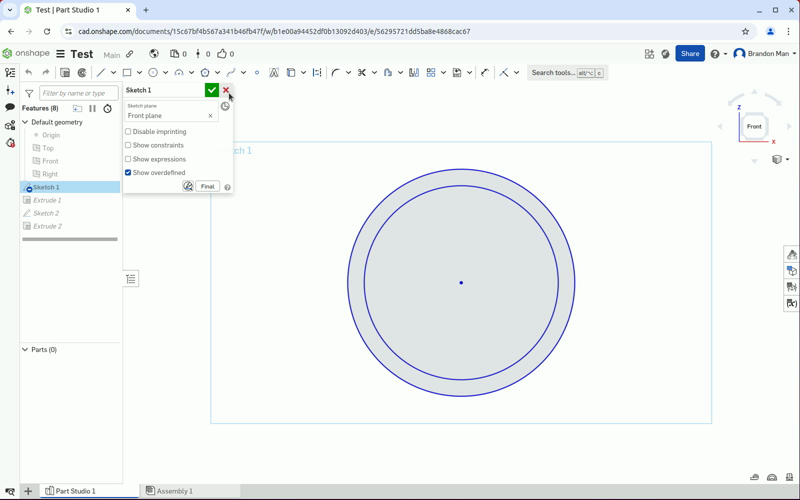
click(229, 92)
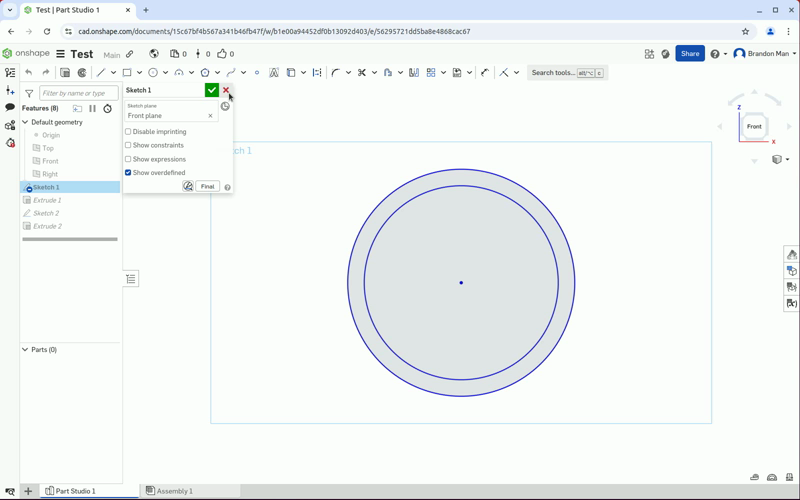
key(shift+s)
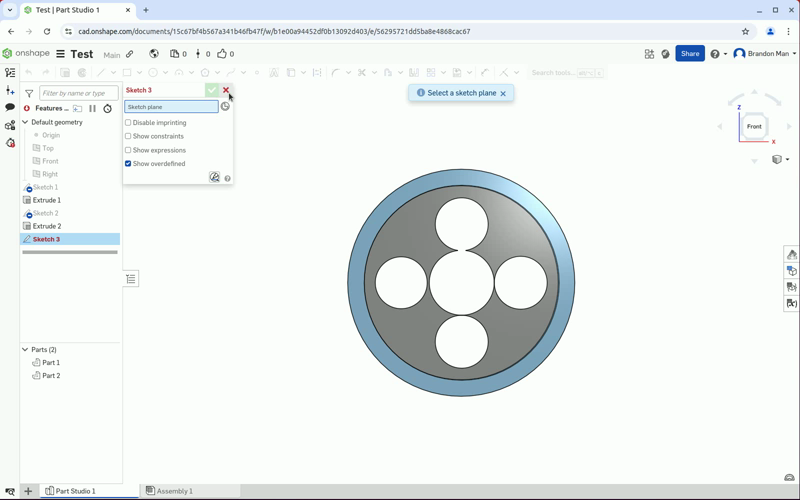
mouse_move(73, 163)
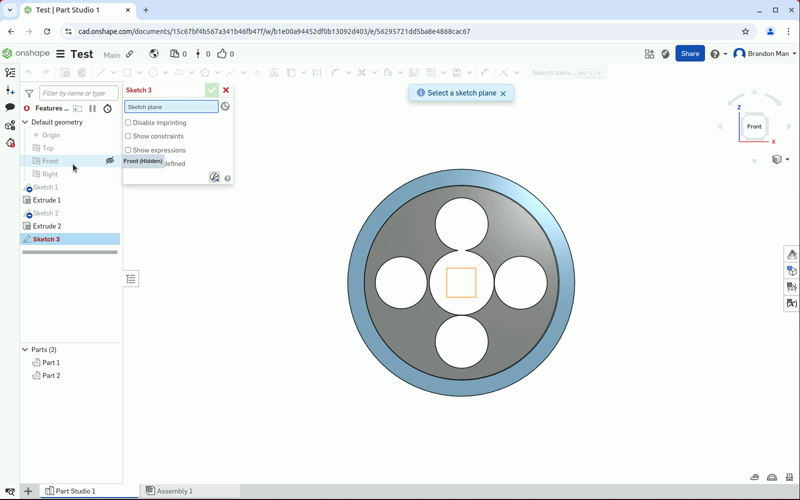
click(73, 163)
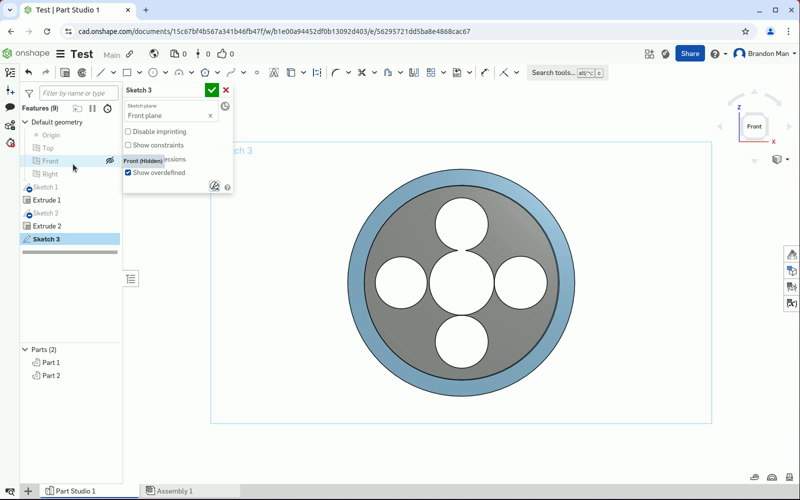
mouse_move(73, 352)
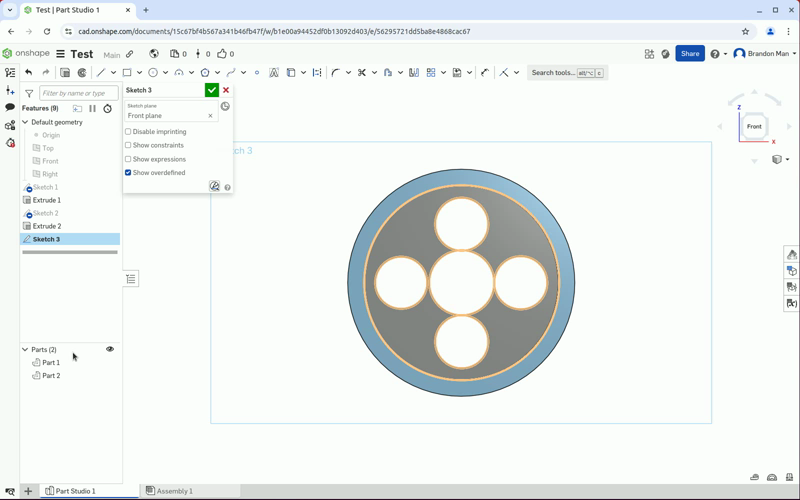
key(y)
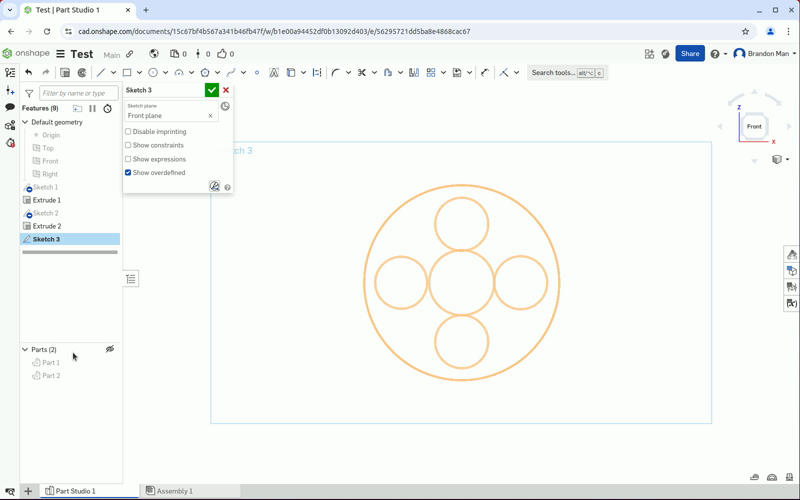
key(c)
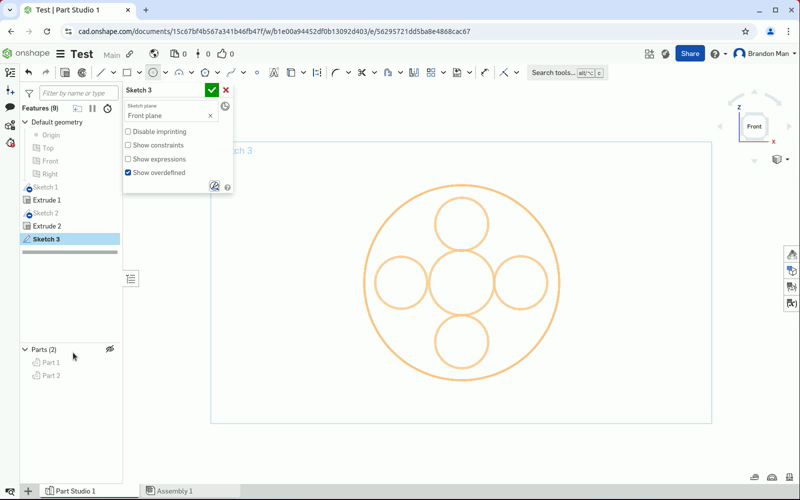
key_down(shift)
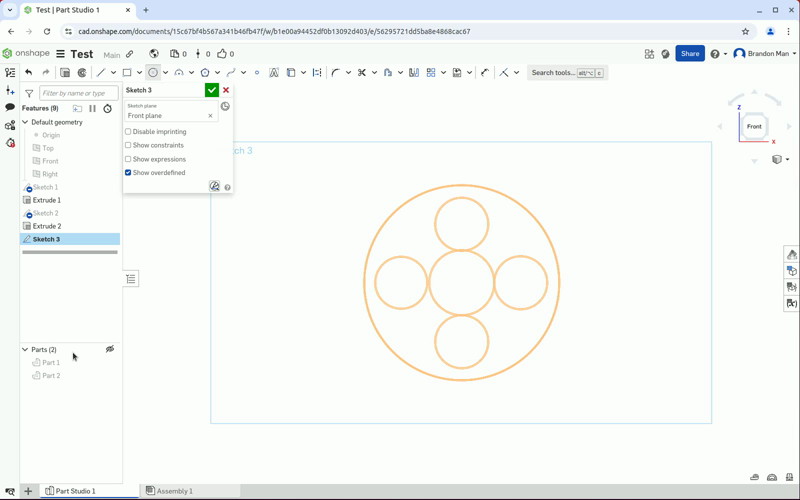
mouse_move(461, 282)
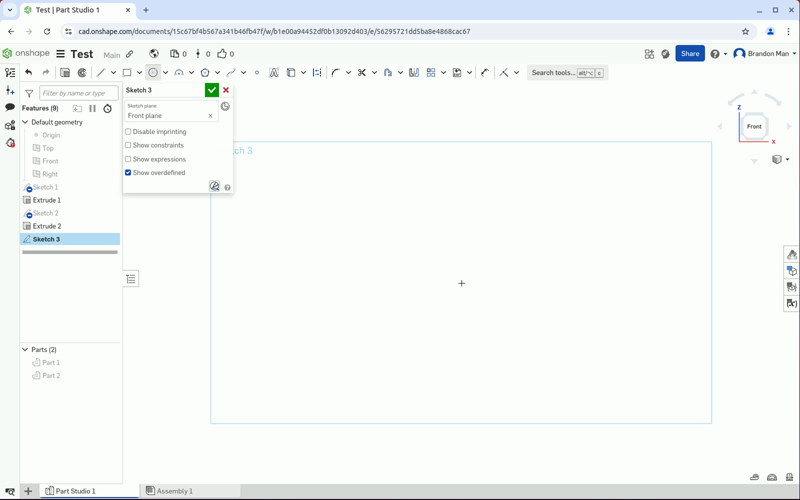
click(461, 282)
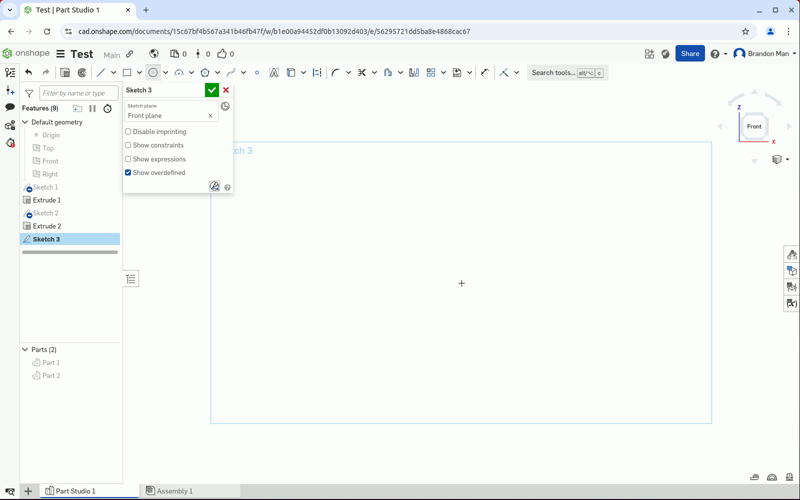
key_up(shift)
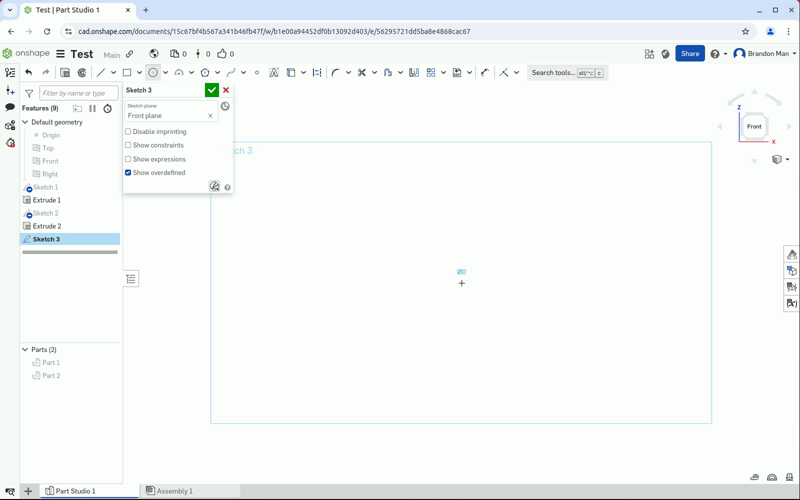
mouse_move(494, 282)
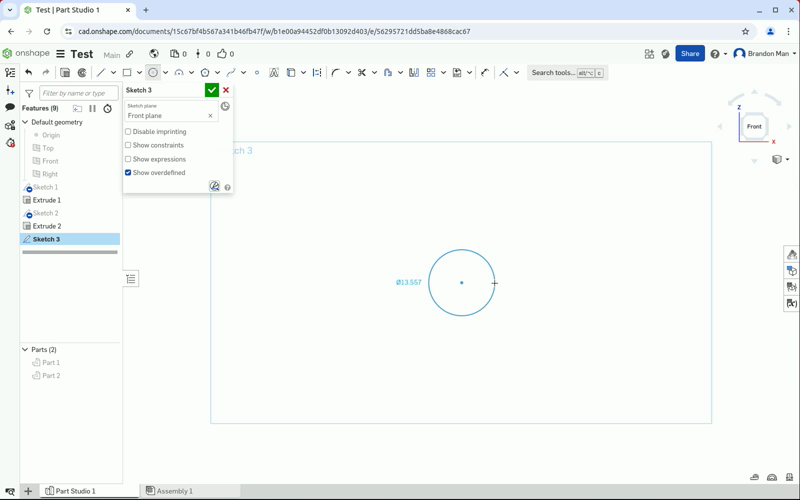
click(494, 282)
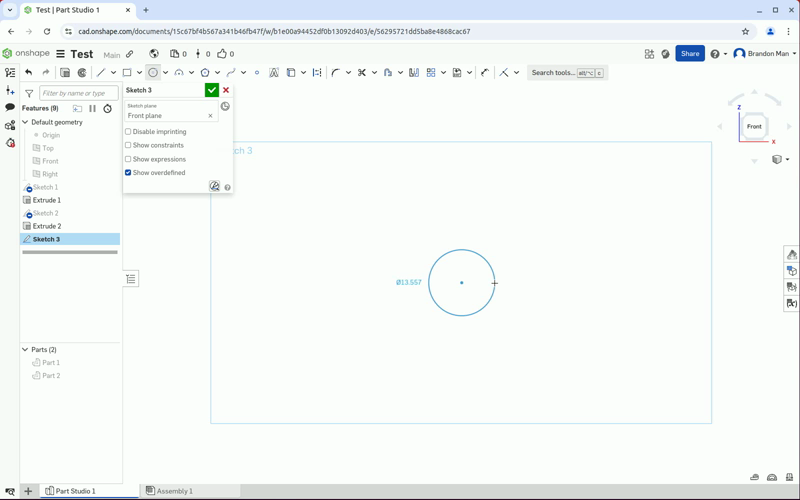
key(esc)
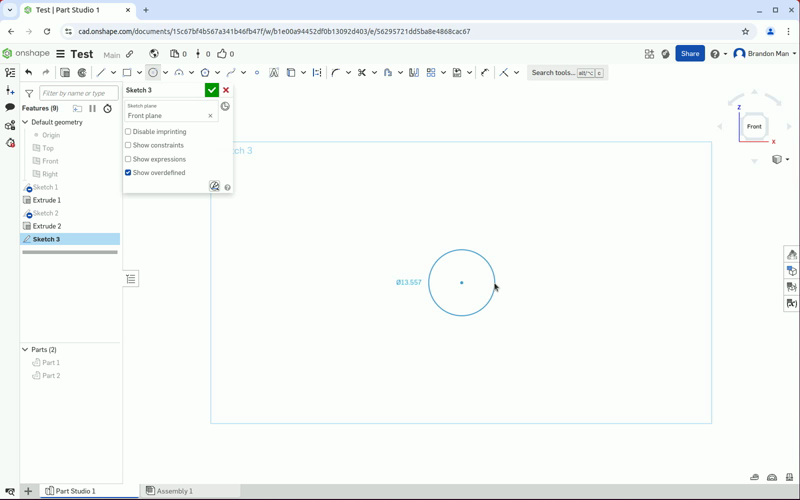
key(c)
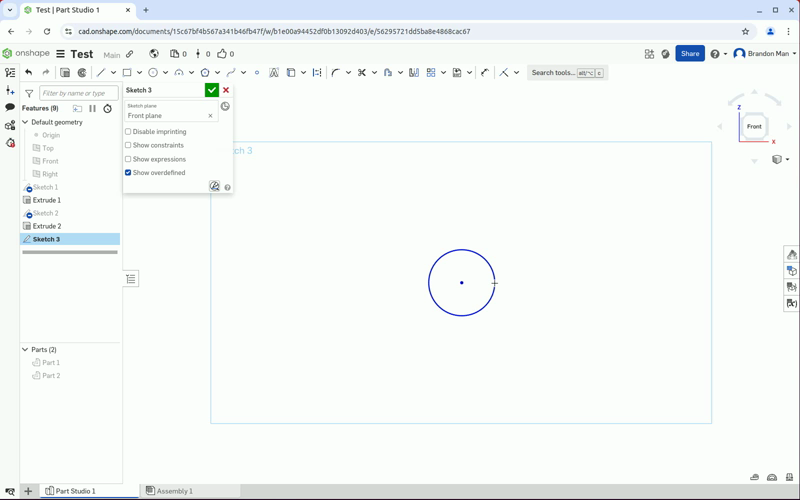
key_down(shift)
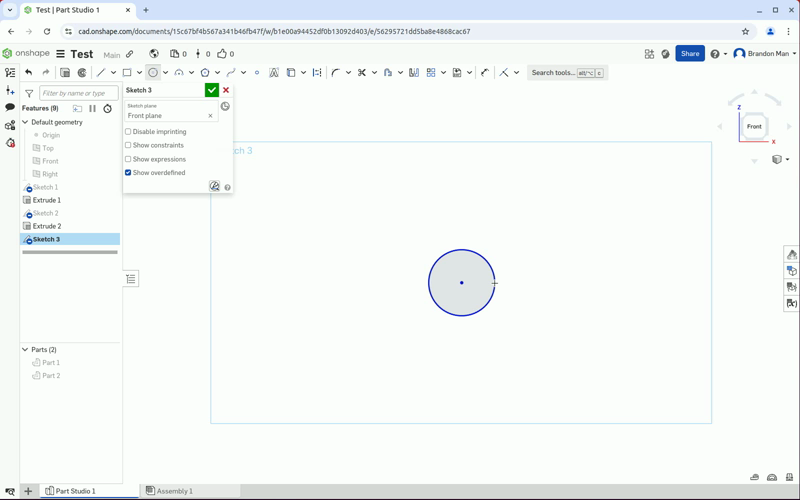
mouse_move(461, 282)
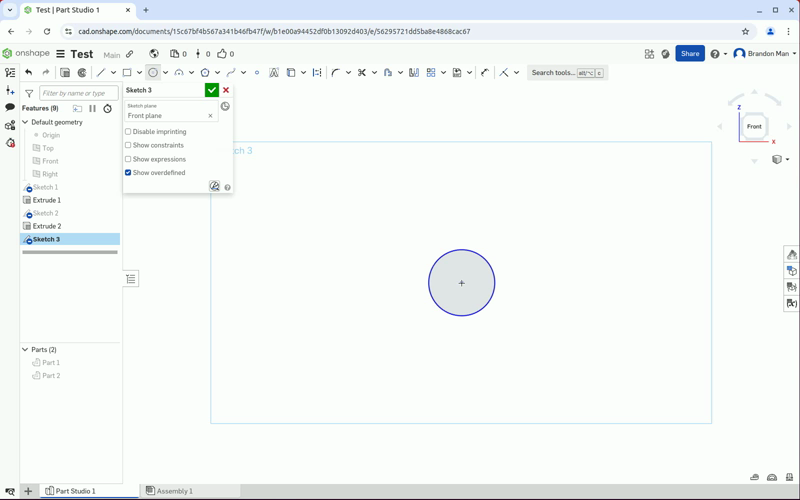
click(461, 282)
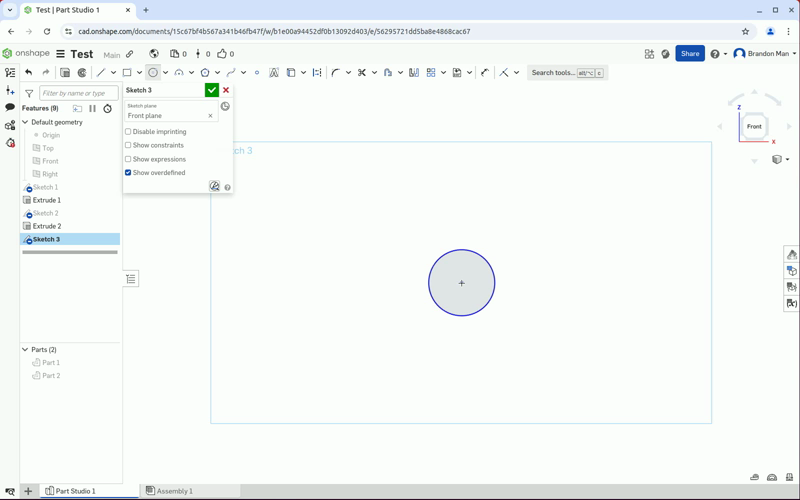
key_up(shift)
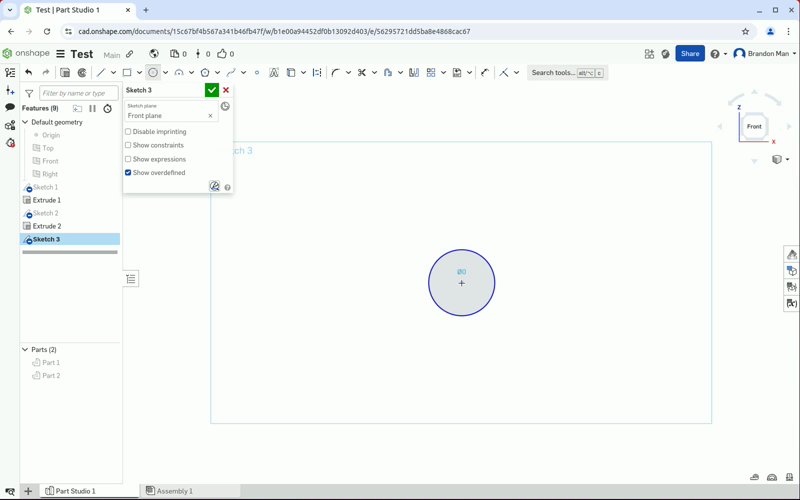
mouse_move(482, 282)
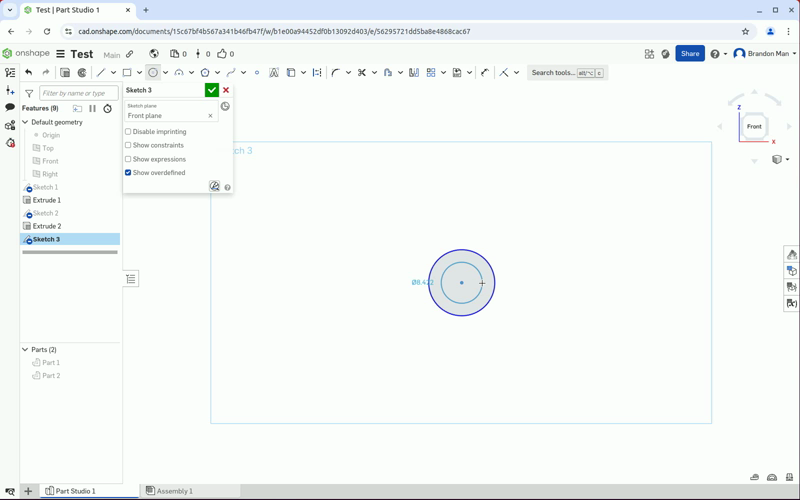
click(482, 282)
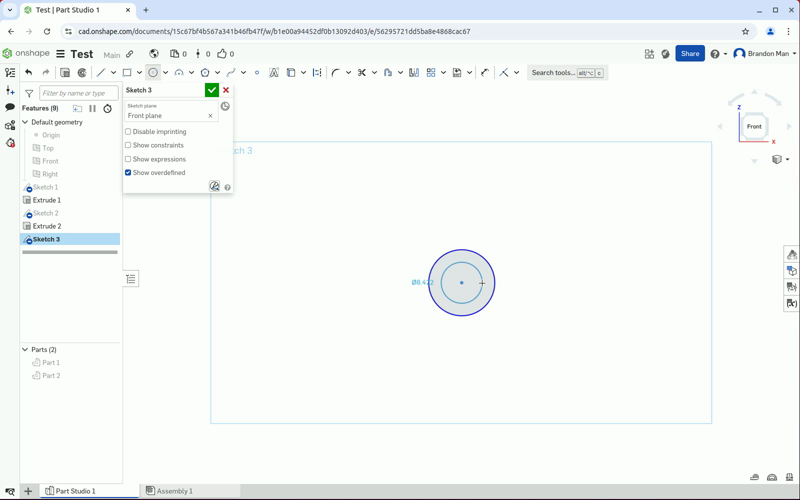
key(esc)
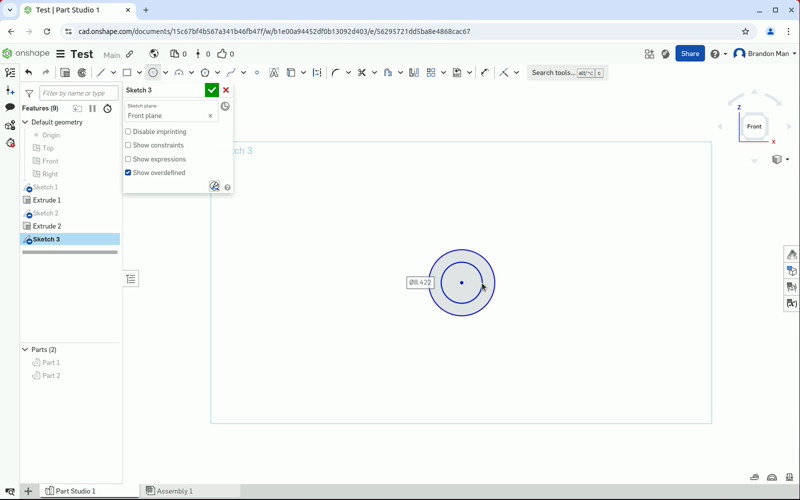
mouse_move(447, 264)
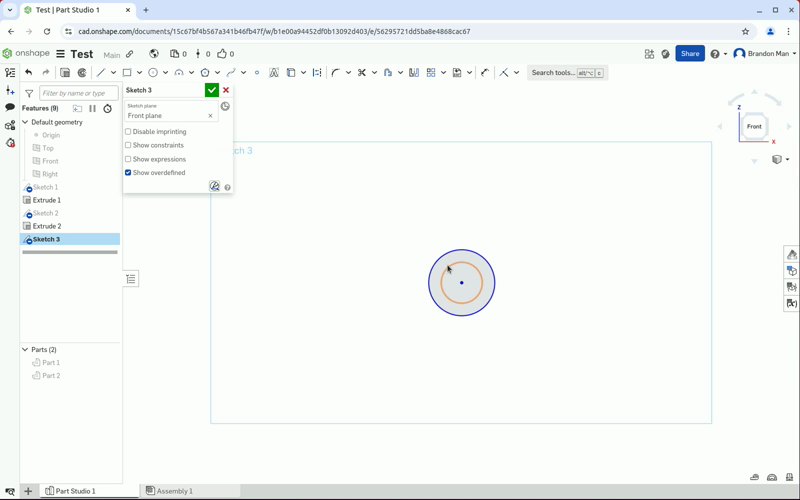
click(447, 264)
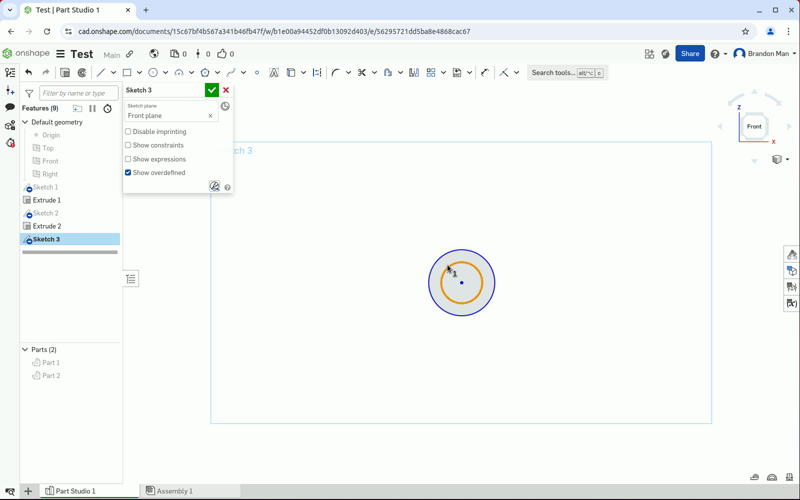
mouse_move(73, 352)
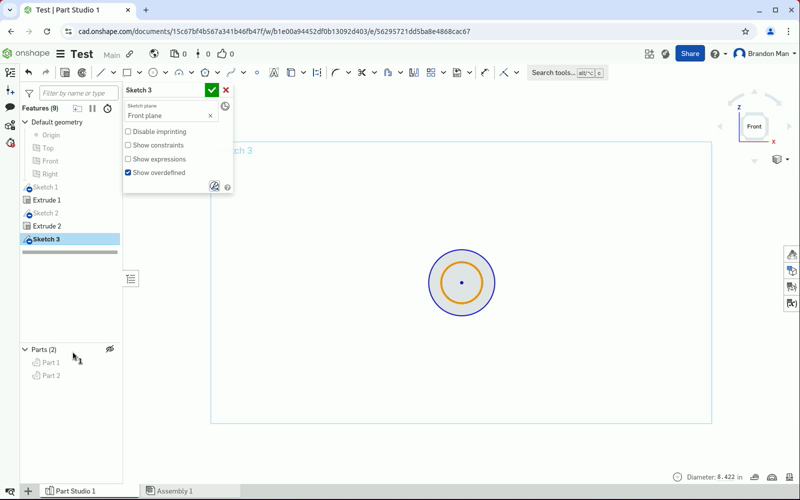
key(shift+y)
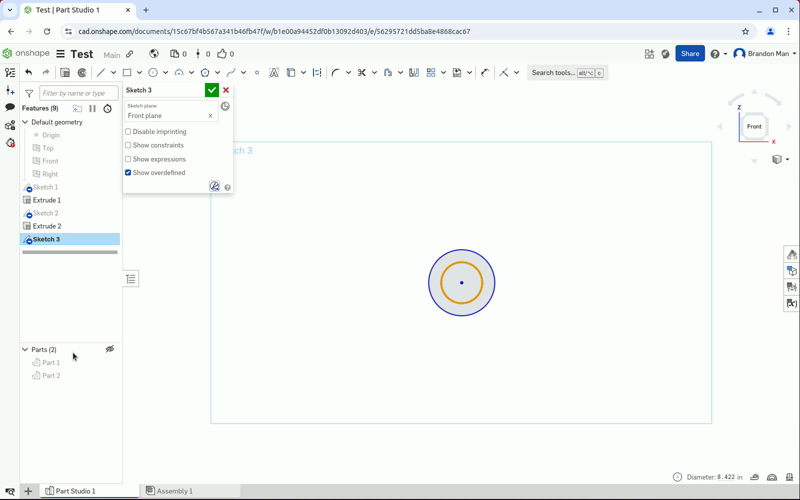
key(shift+e)
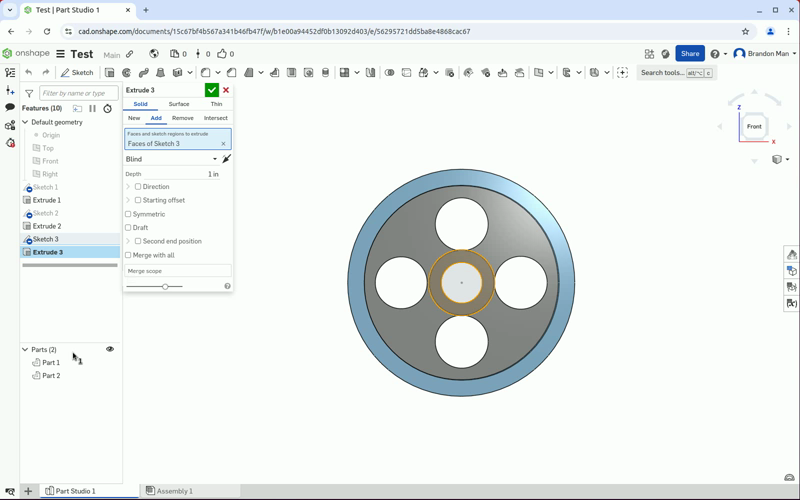
mouse_move(143, 106)
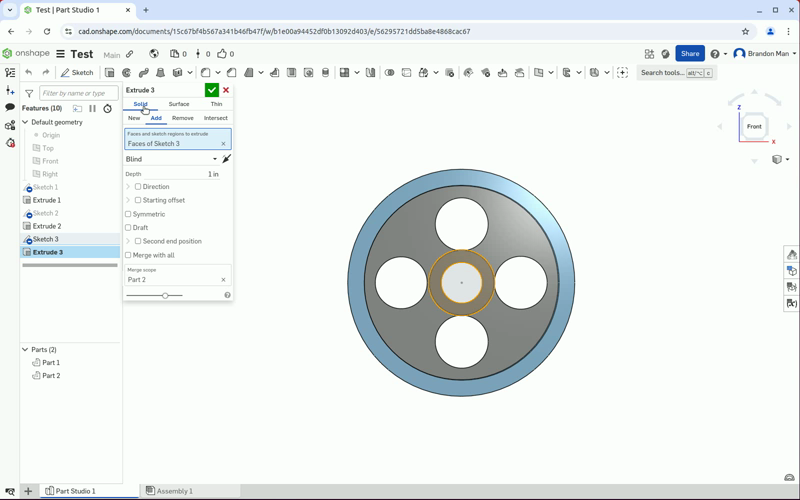
click(143, 106)
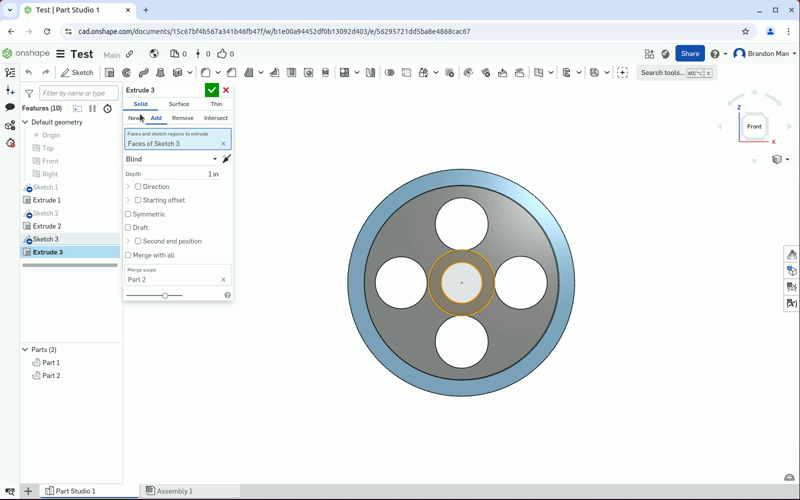
mouse_move(137, 120)
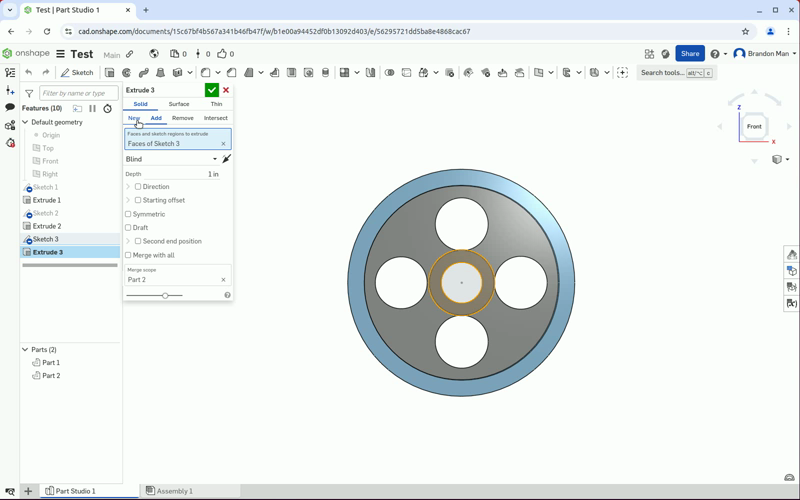
click(137, 120)
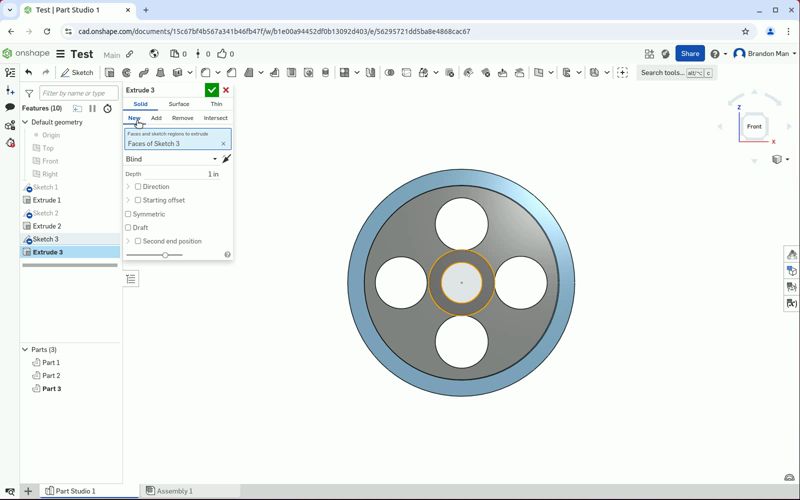
key(tab, 4)
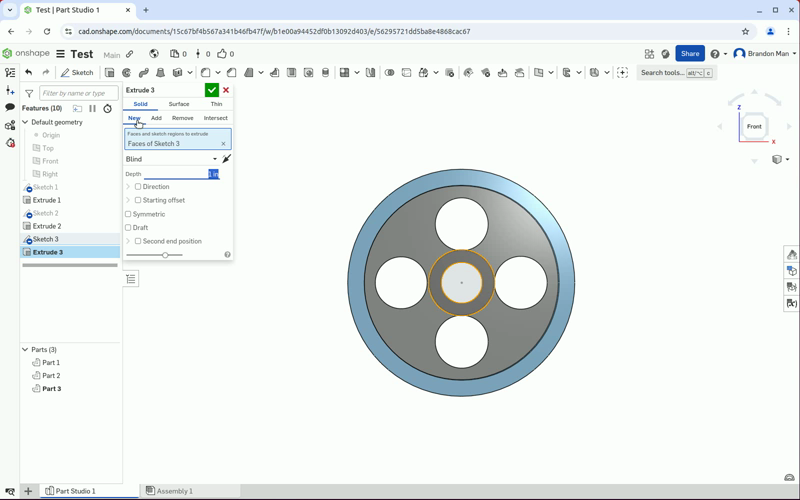
text(12.998)
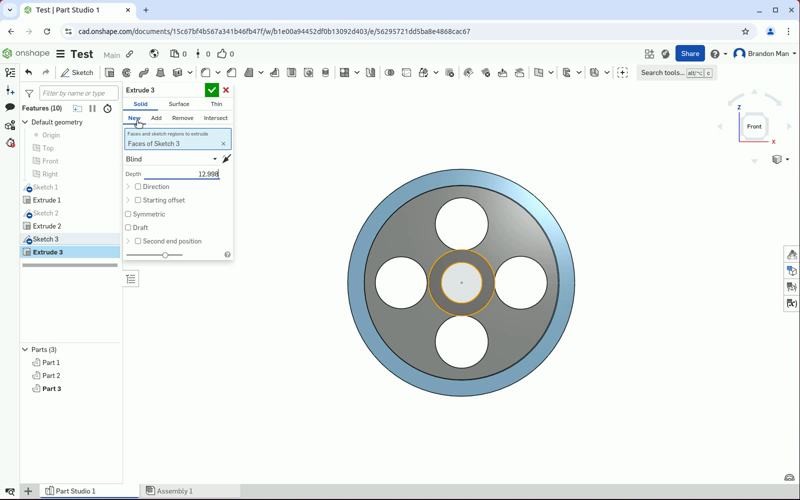
key(enter)
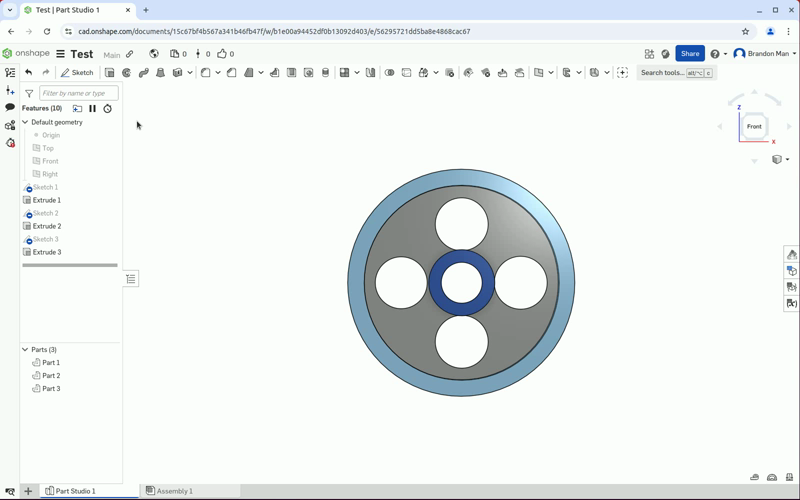
key(shift+h)
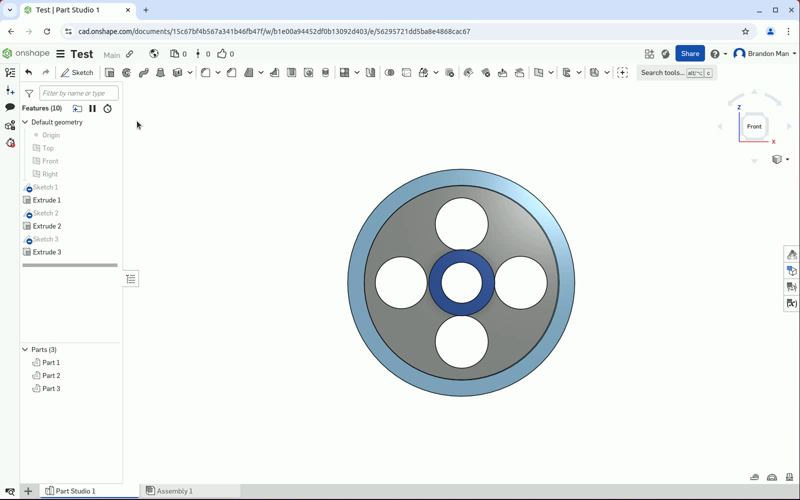
key(shift+h)
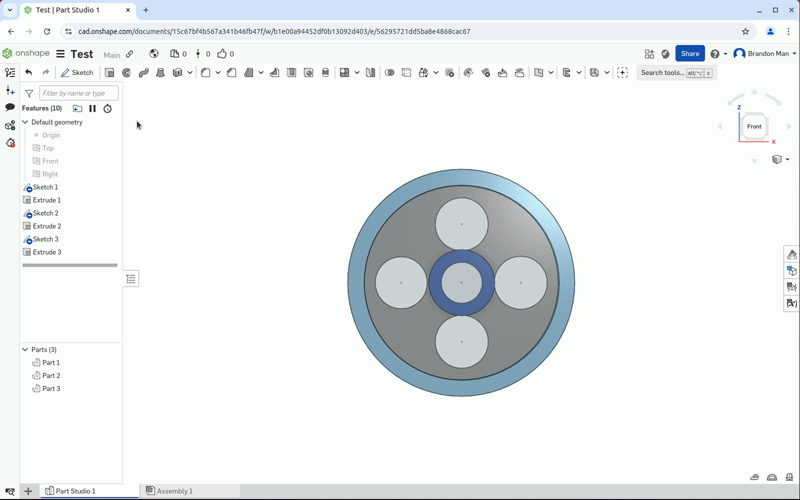
key(shift+7)
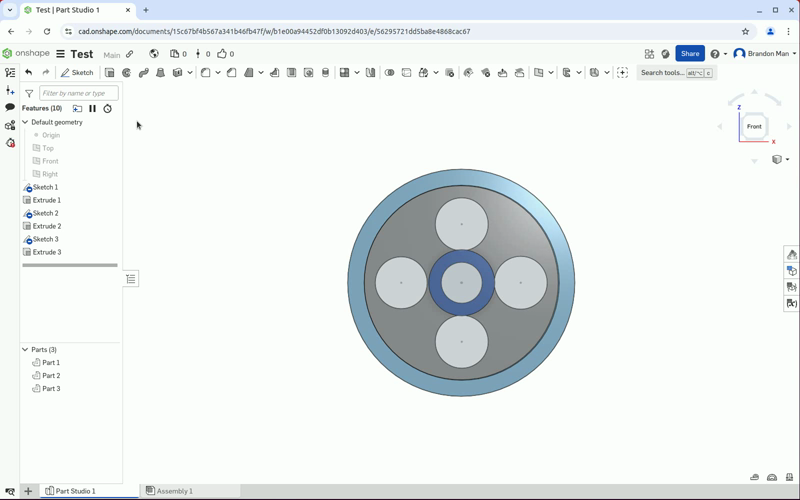
key(left, 2)
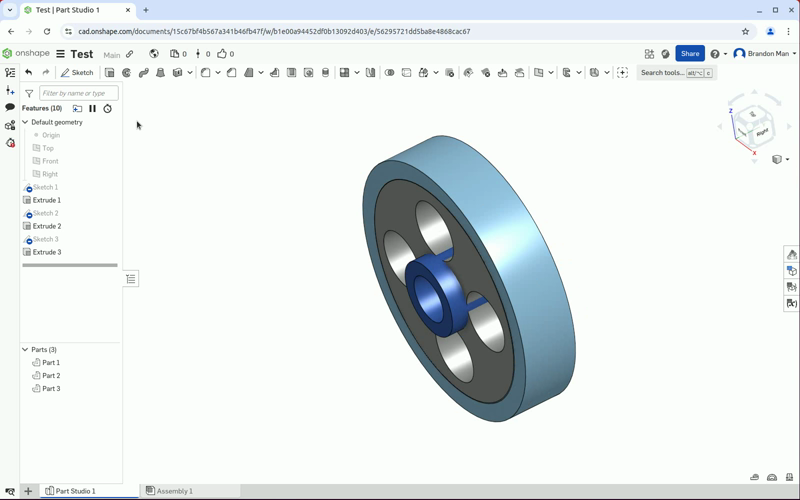
key(down, 2)
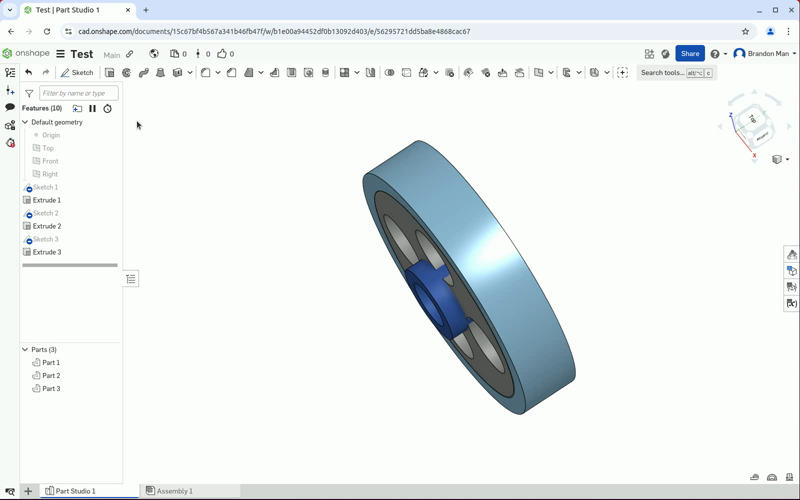
key(up, 2)
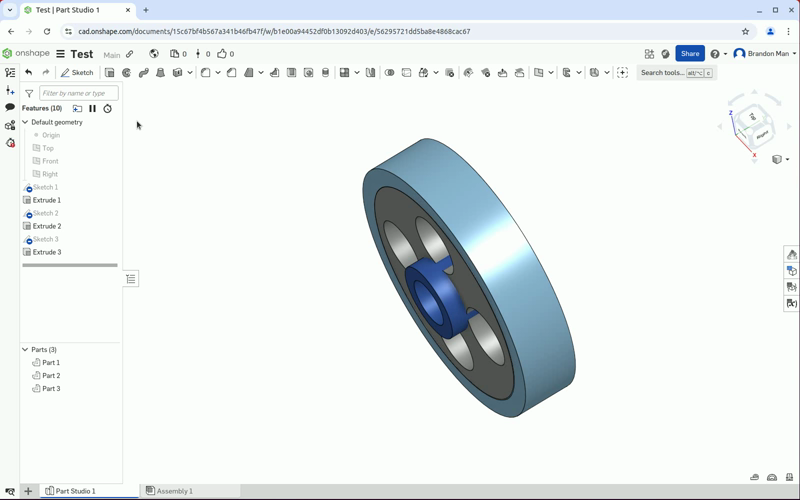
key(right, 2)
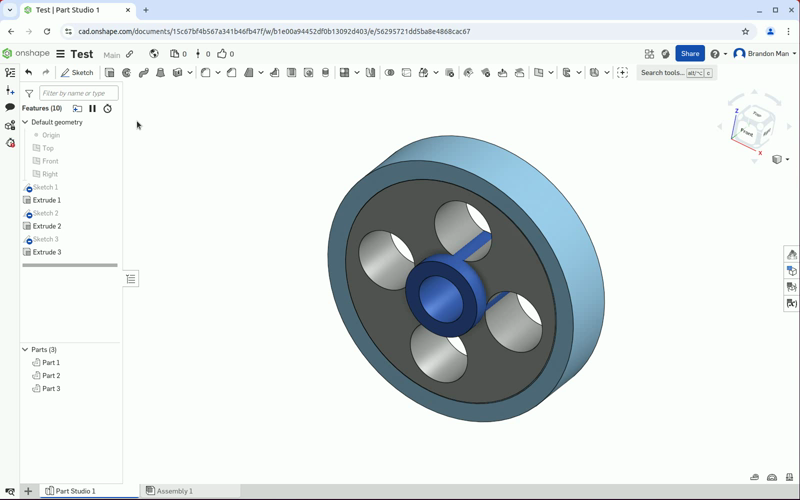
mouse_move(73, 189)
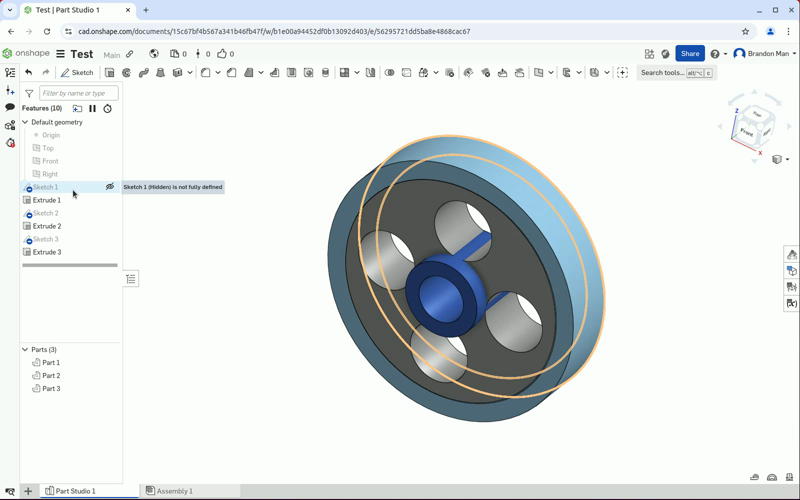
click(73, 189)